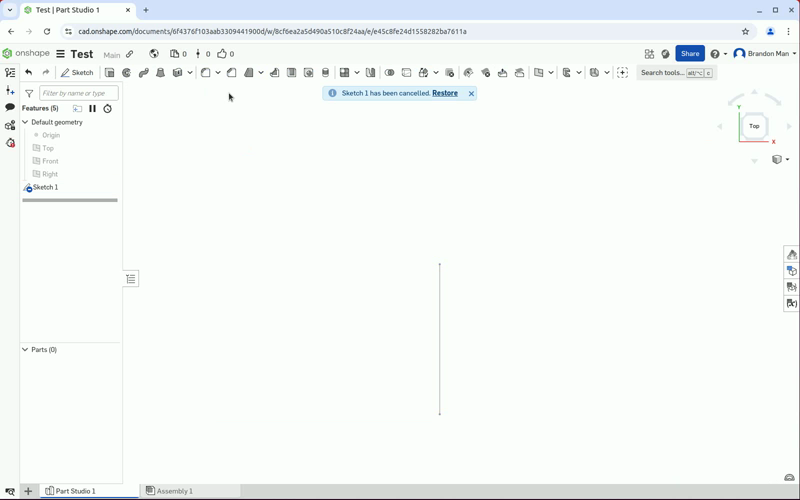
key(shift+h)
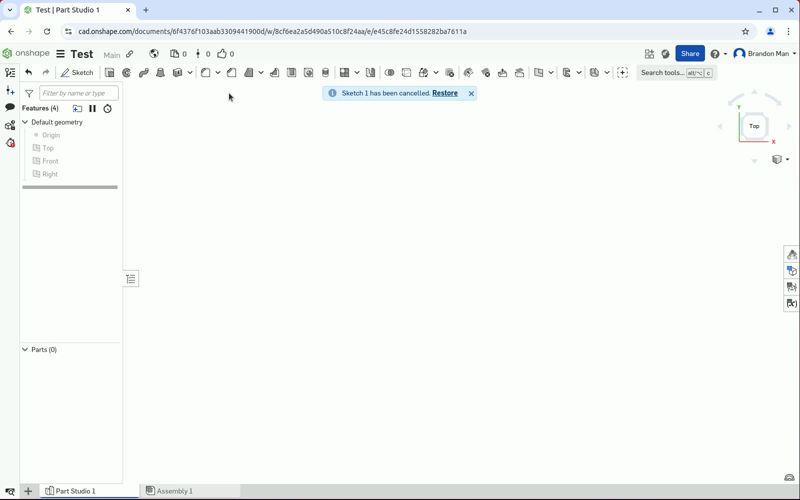
mouse_move(73, 352)
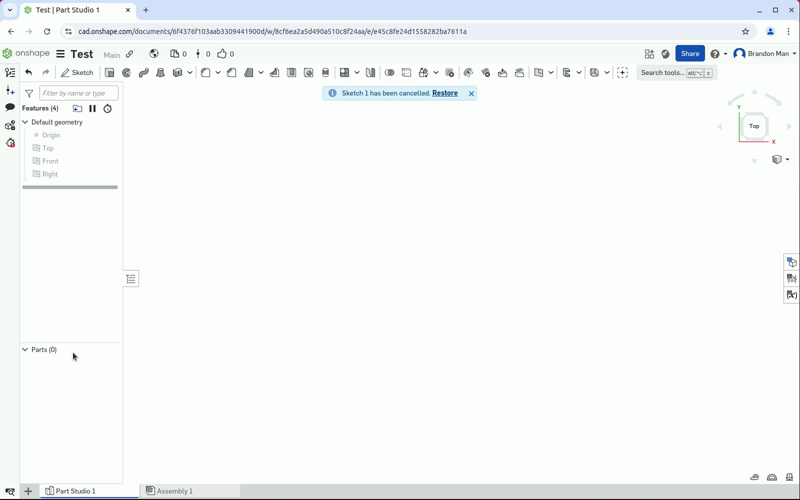
key(y)
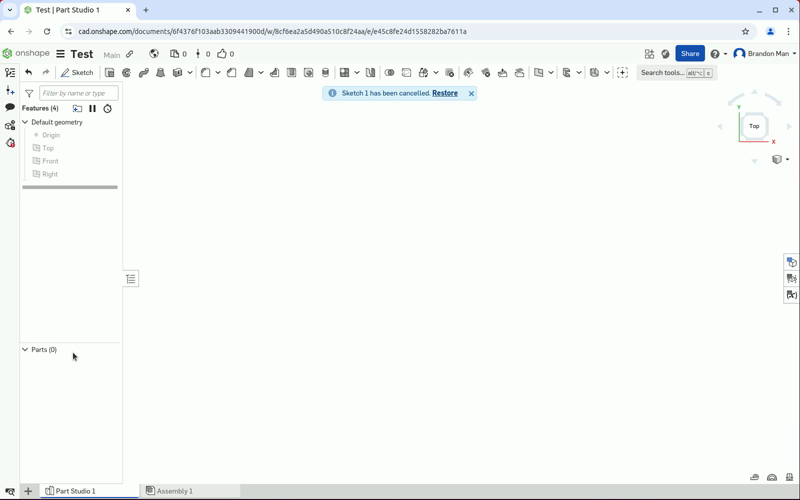
key(shift+p)
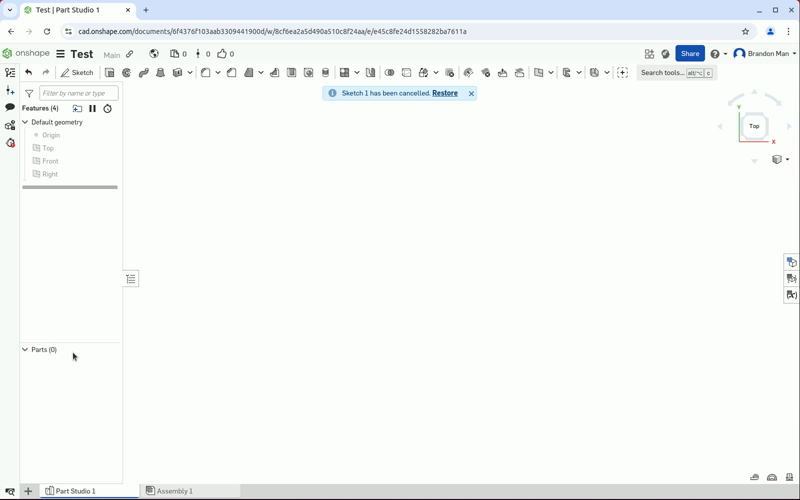
key(space)
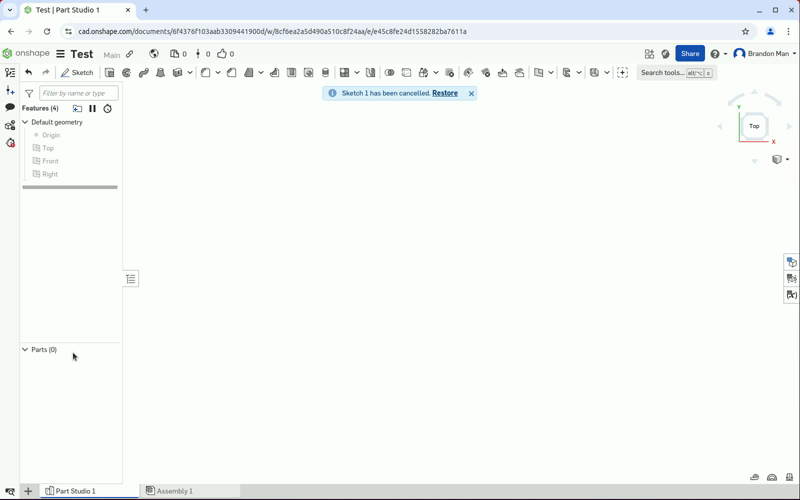
key_down(shift)
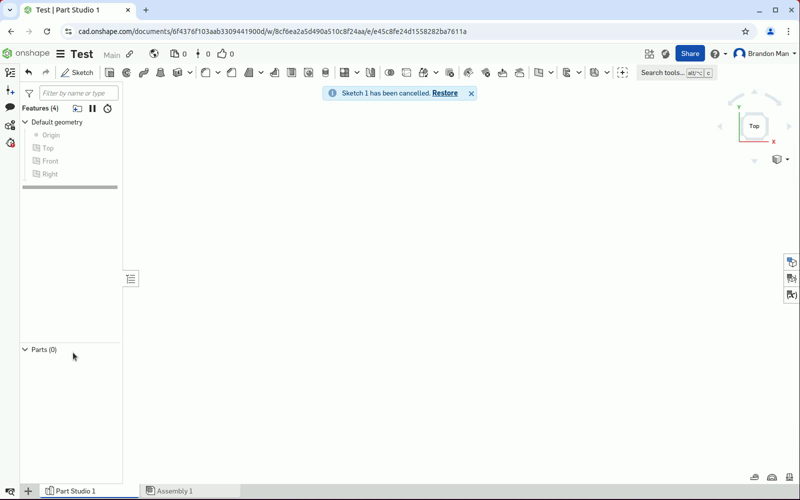
key(up)
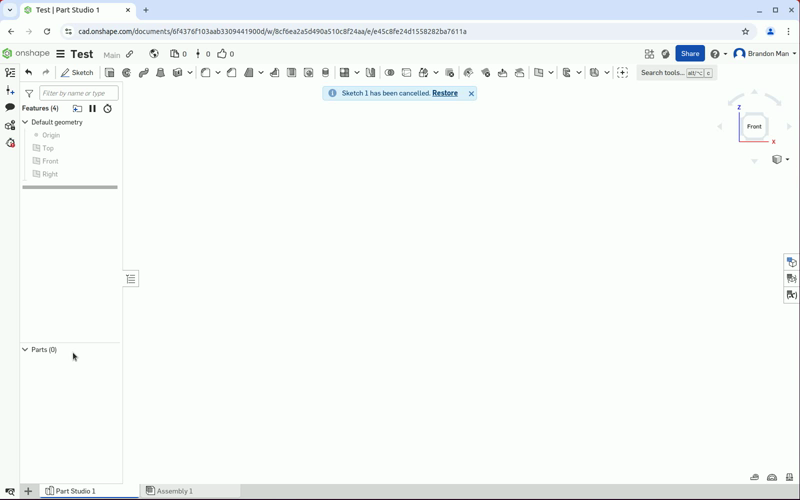
key_up(shift)
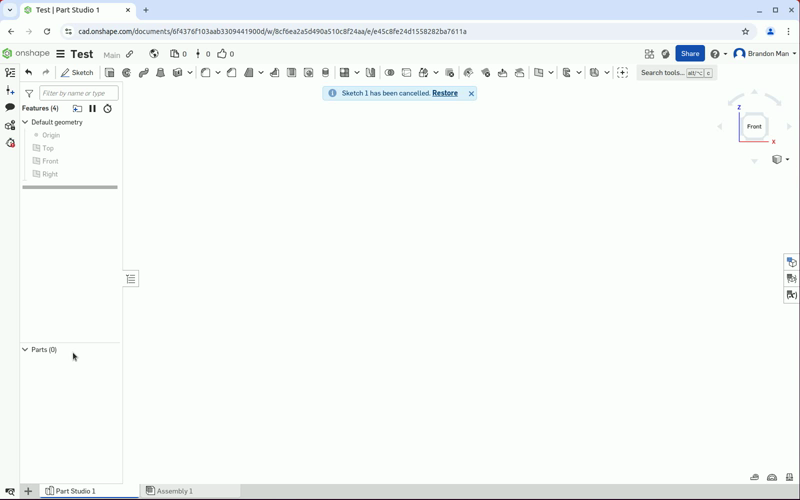
key(space)
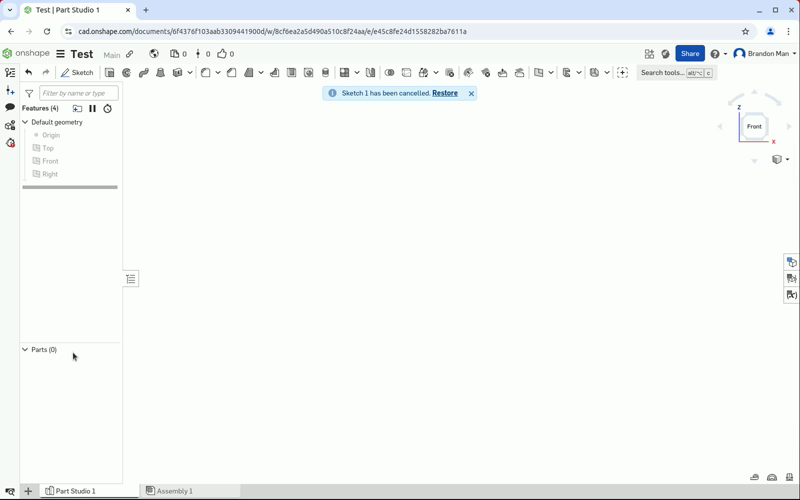
key_down(shift)
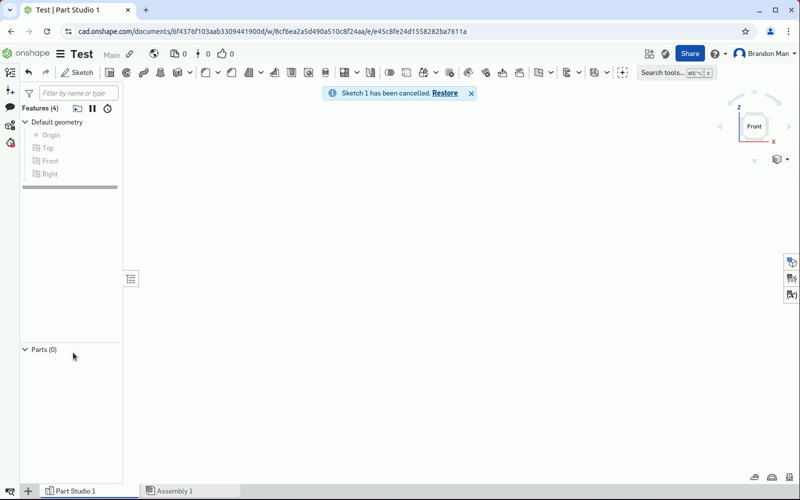
key(left)
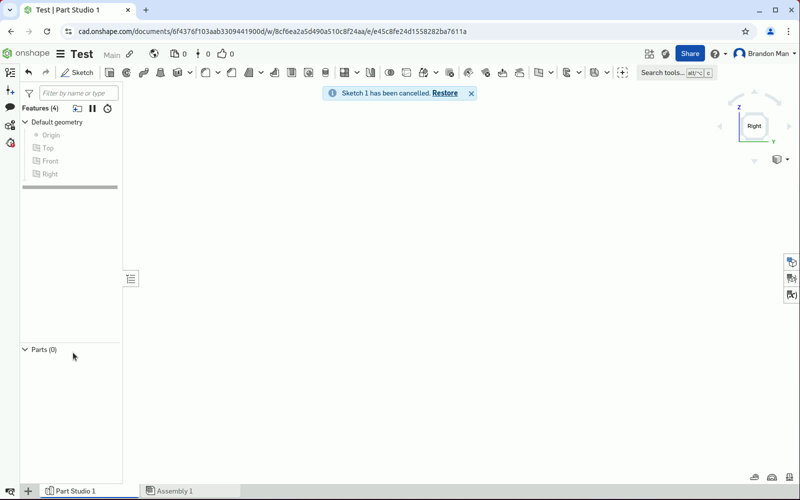
key_up(shift)
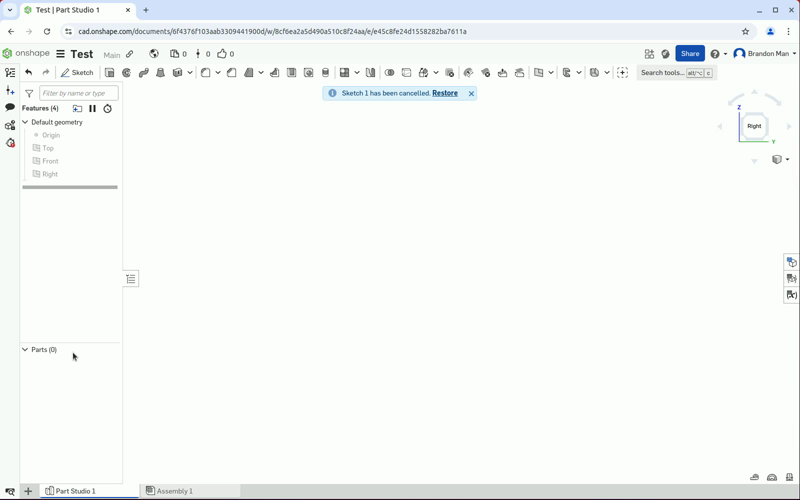
mouse_move(73, 352)
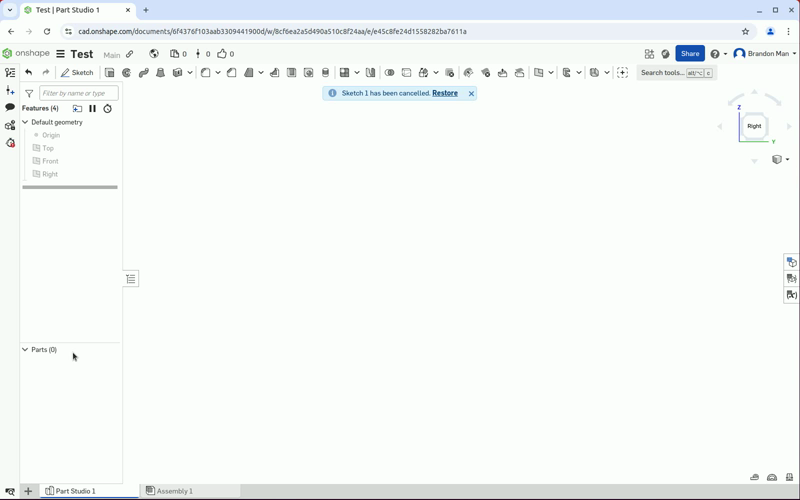
key(shift+y)
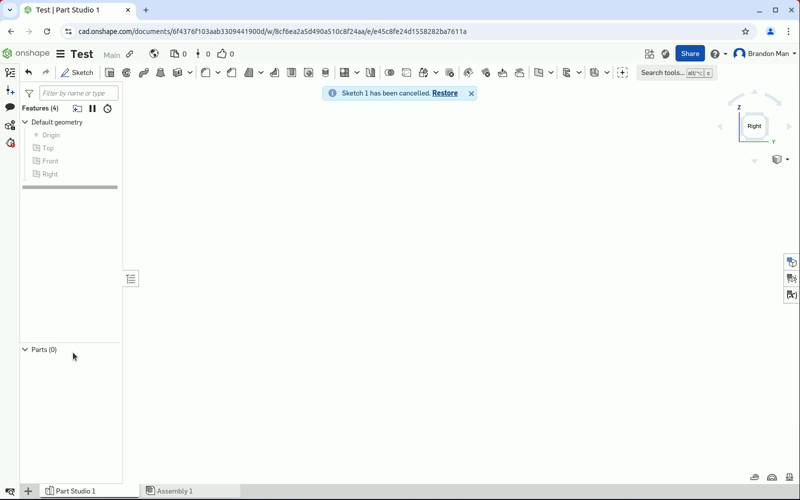
key(shift+s)
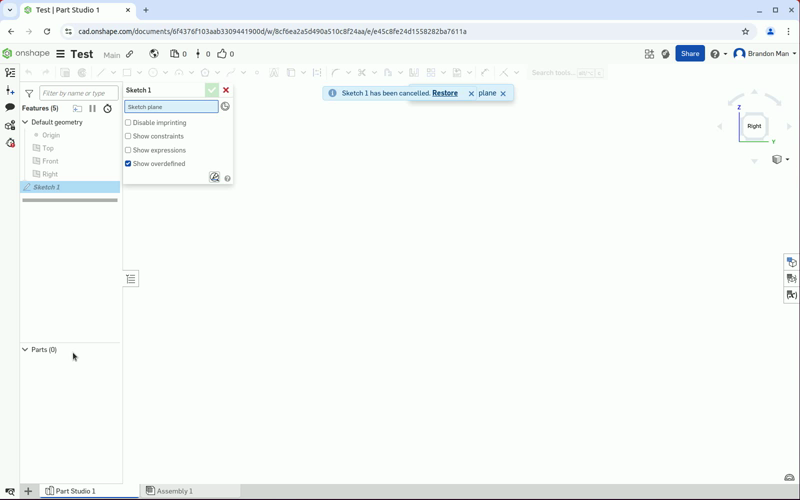
mouse_move(73, 176)
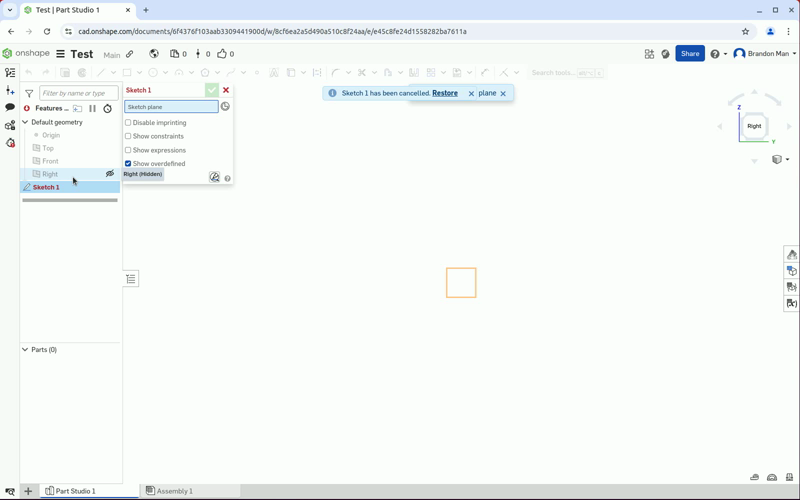
click(73, 176)
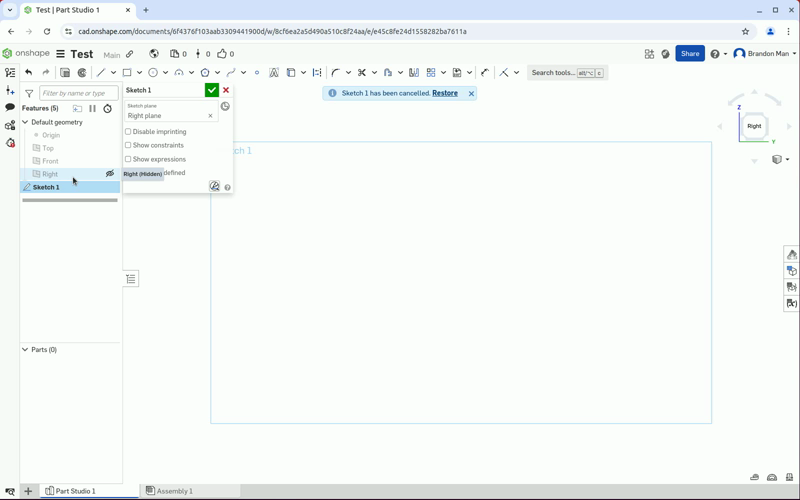
mouse_move(73, 352)
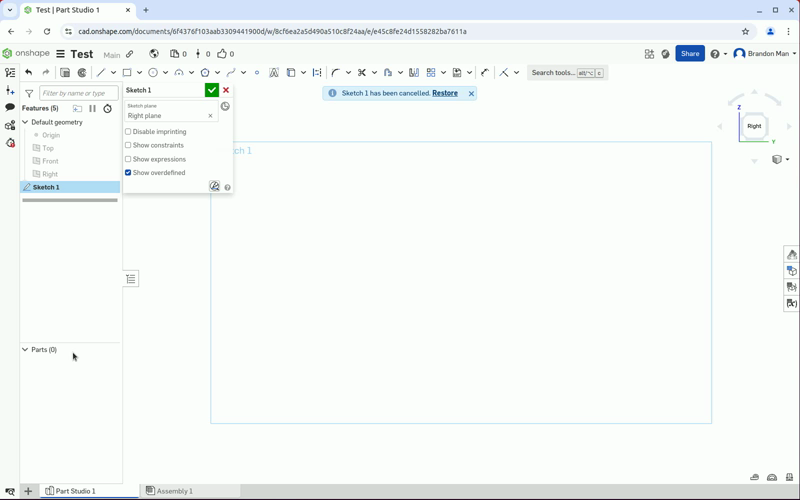
key(y)
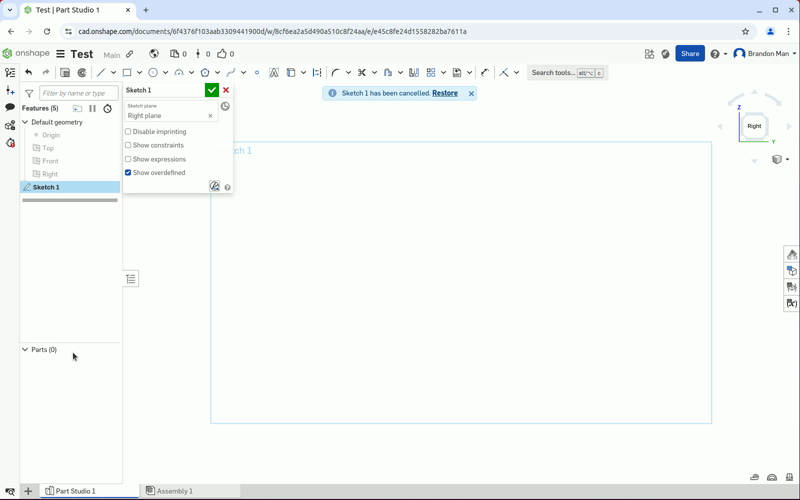
key(l)
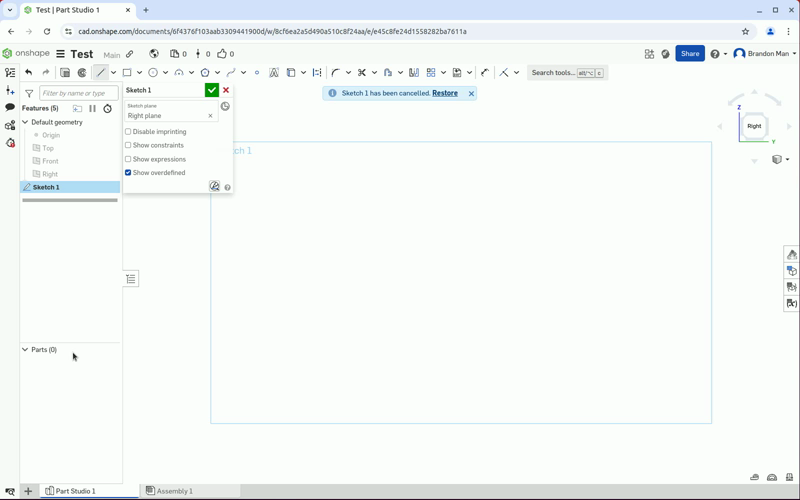
key_down(shift)
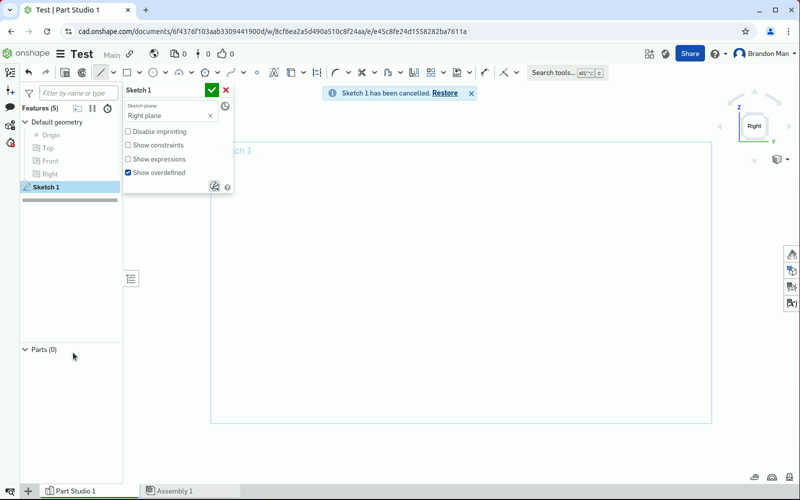
mouse_move(401, 354)
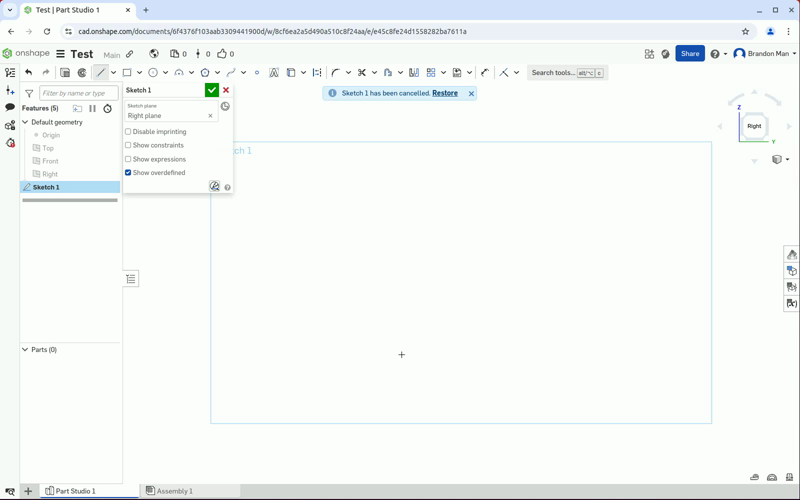
click(401, 354)
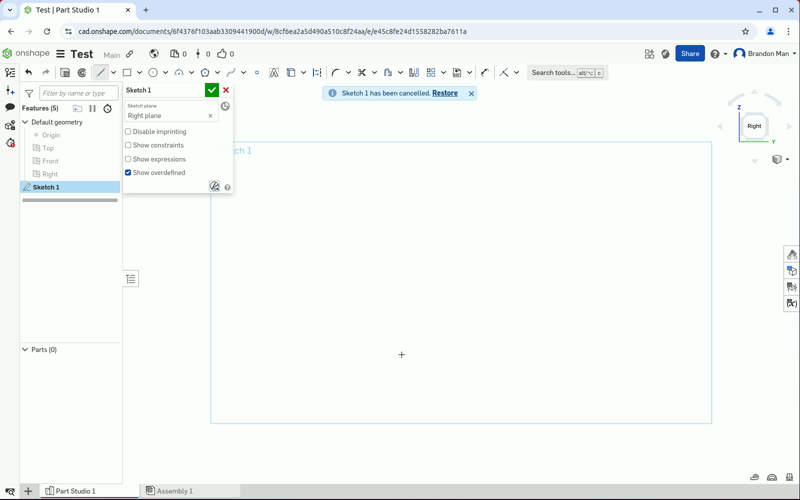
key_up(shift)
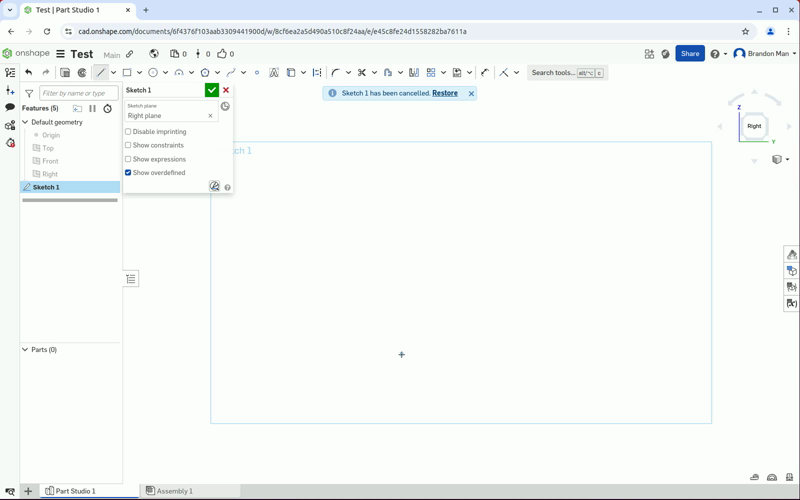
key_down(shift)
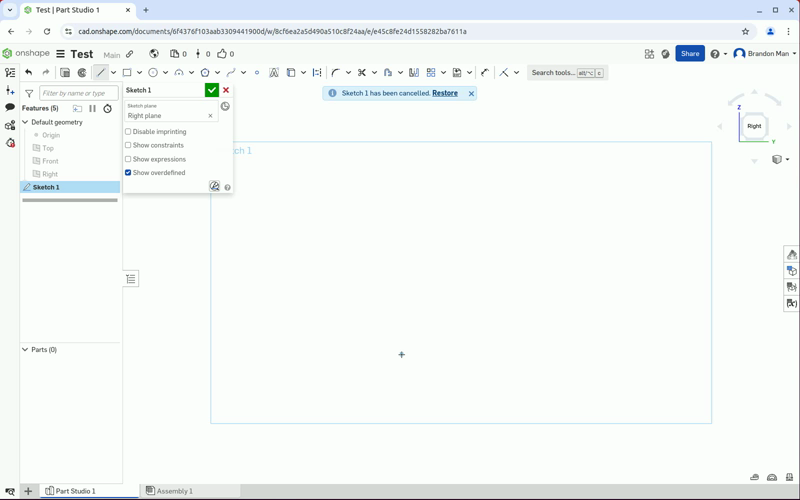
mouse_move(490, 354)
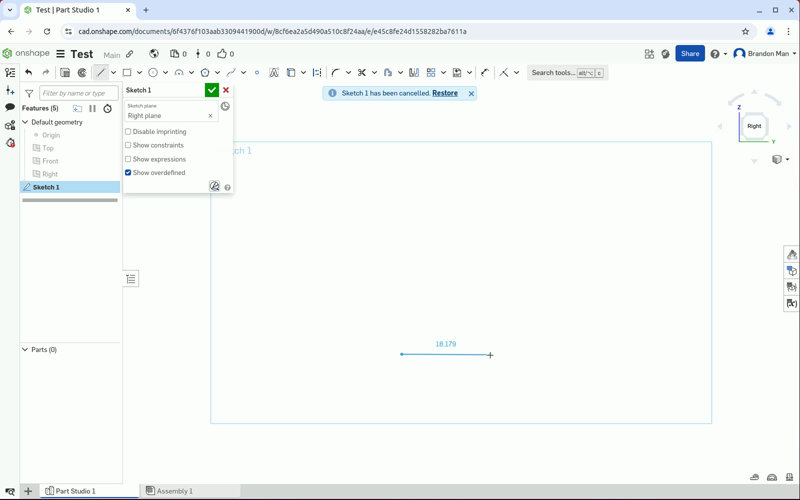
click(490, 354)
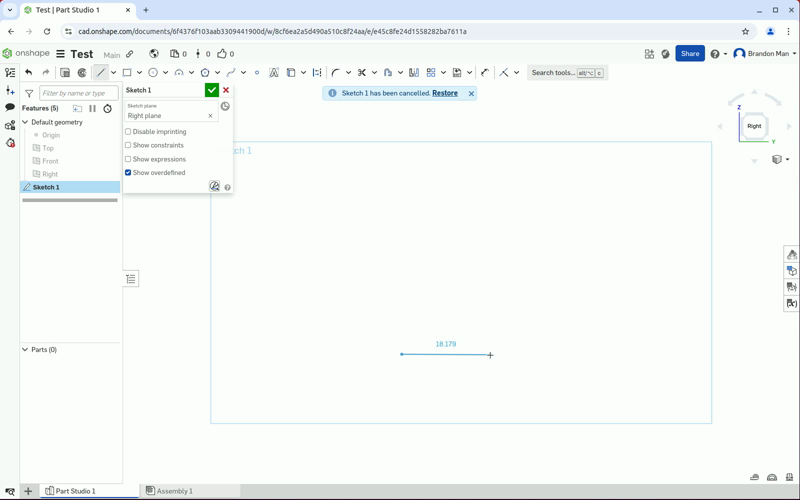
key_up(shift)
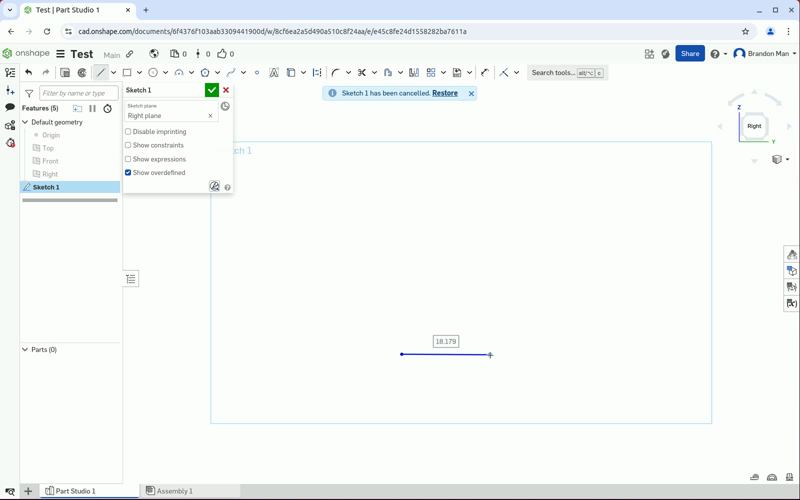
key_down(shift)
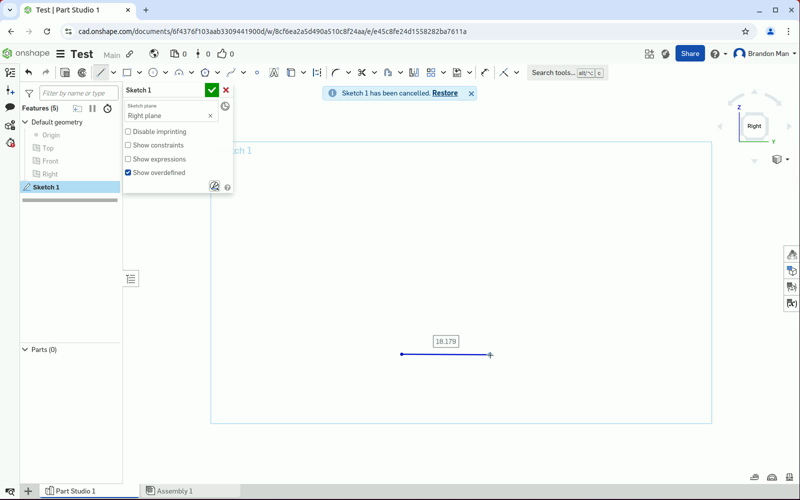
mouse_move(490, 282)
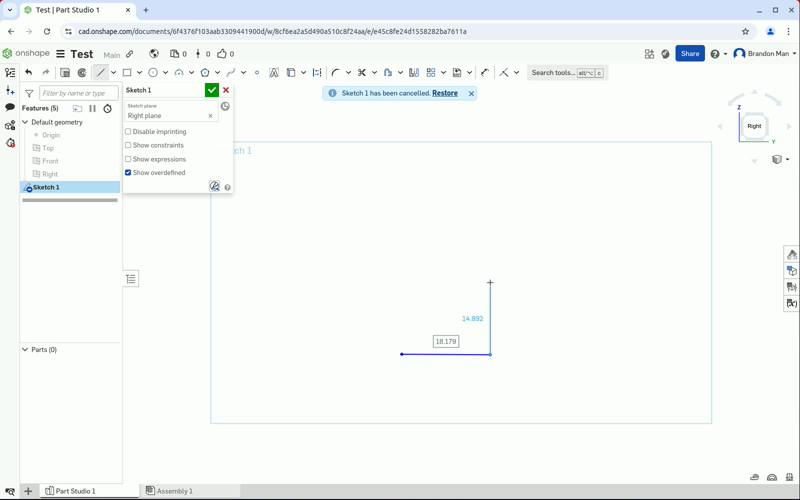
click(490, 282)
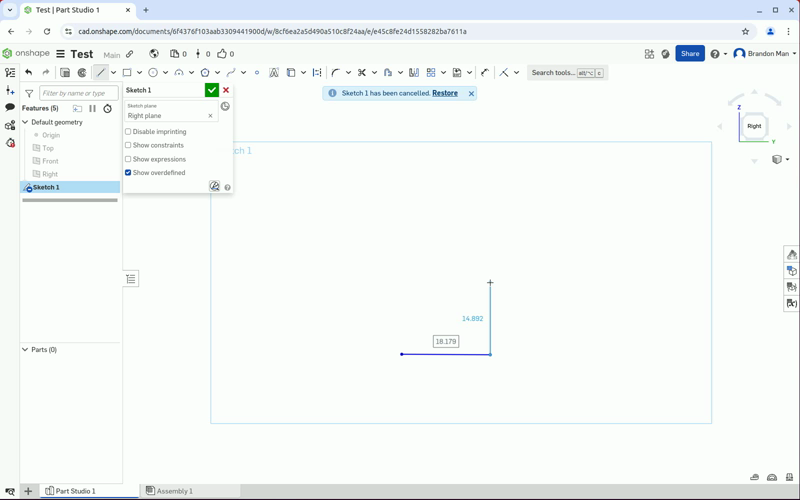
key_up(shift)
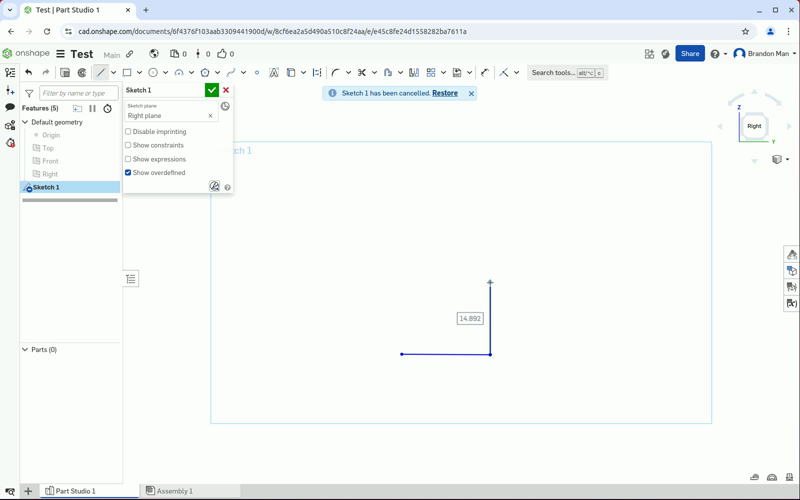
key_down(shift)
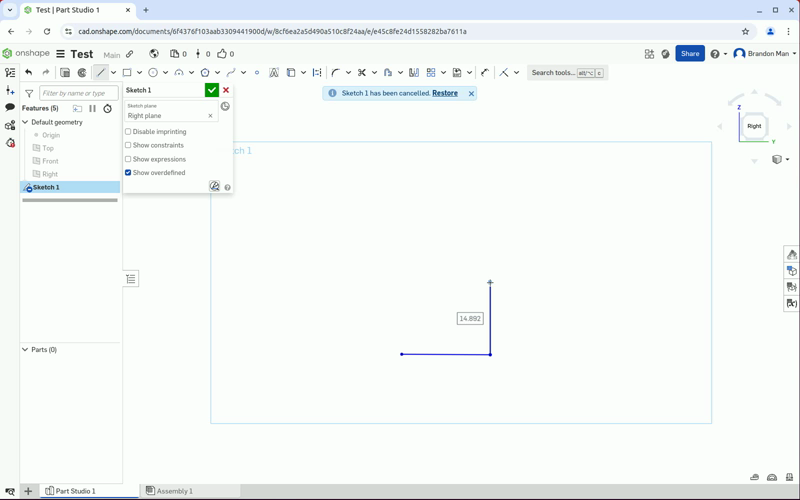
mouse_move(401, 282)
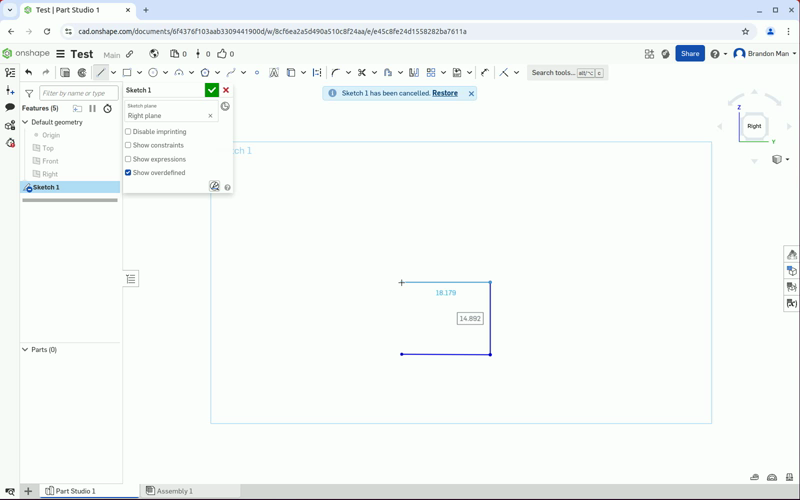
click(401, 282)
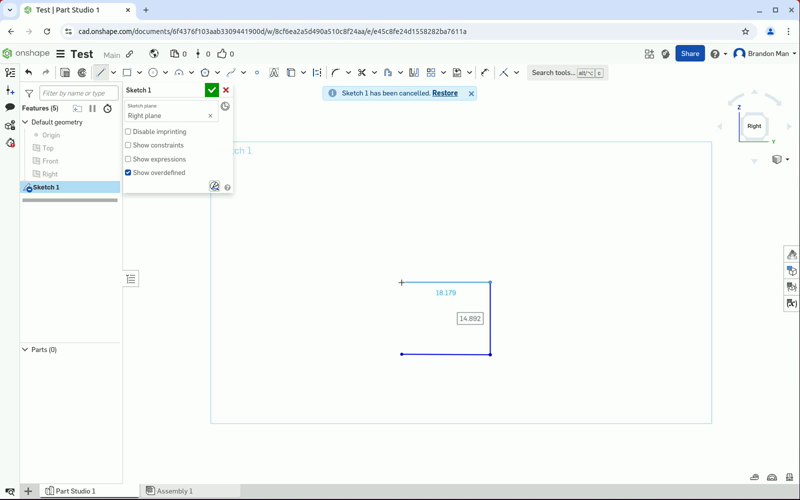
key_up(shift)
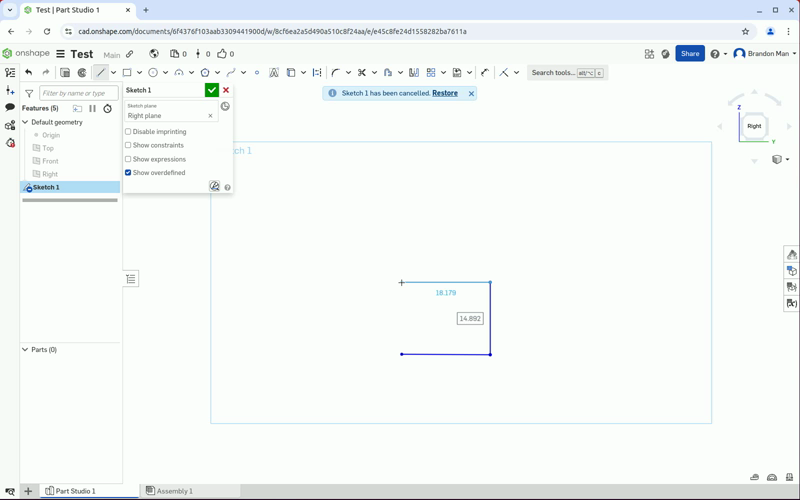
key_down(shift)
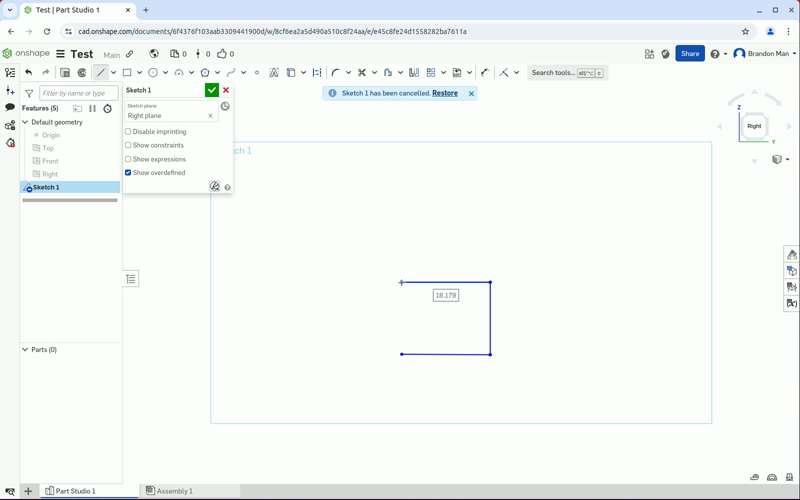
mouse_move(401, 354)
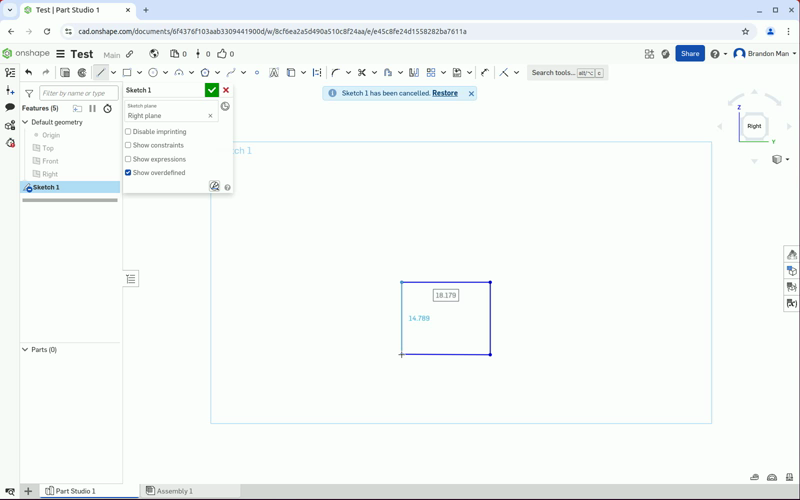
key_up(shift)
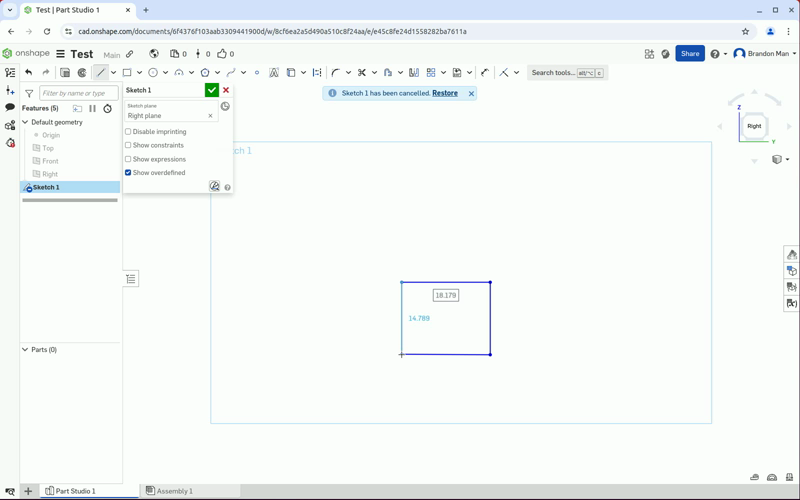
click(401, 354)
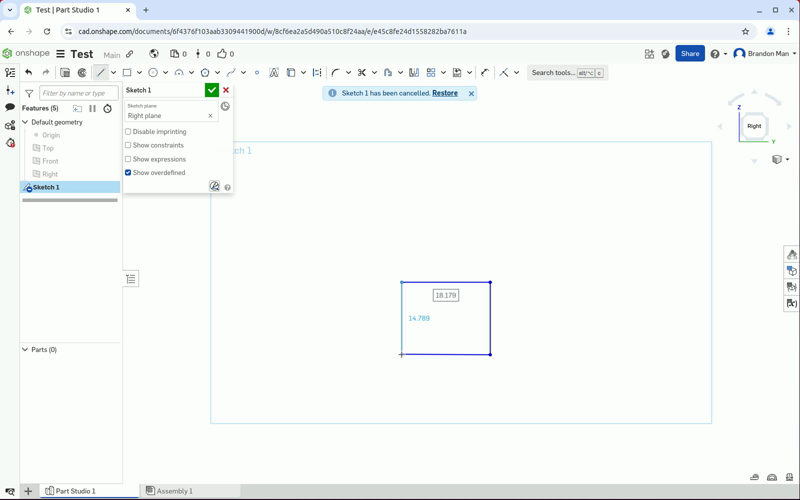
key(esc)
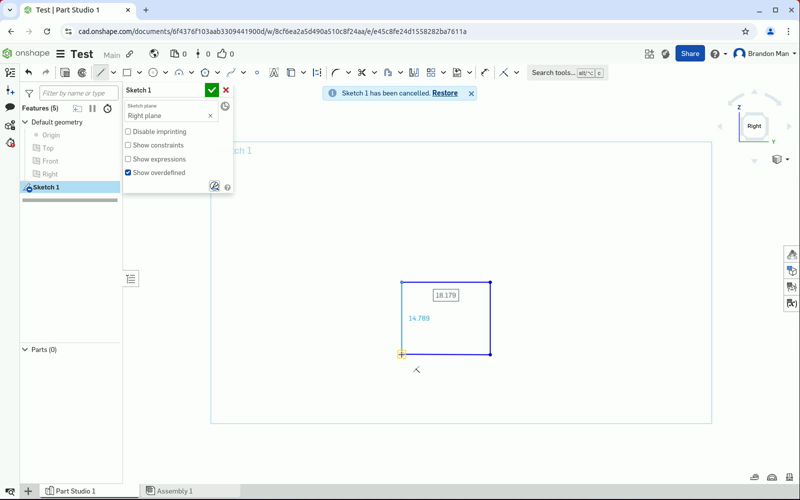
mouse_move(454, 314)
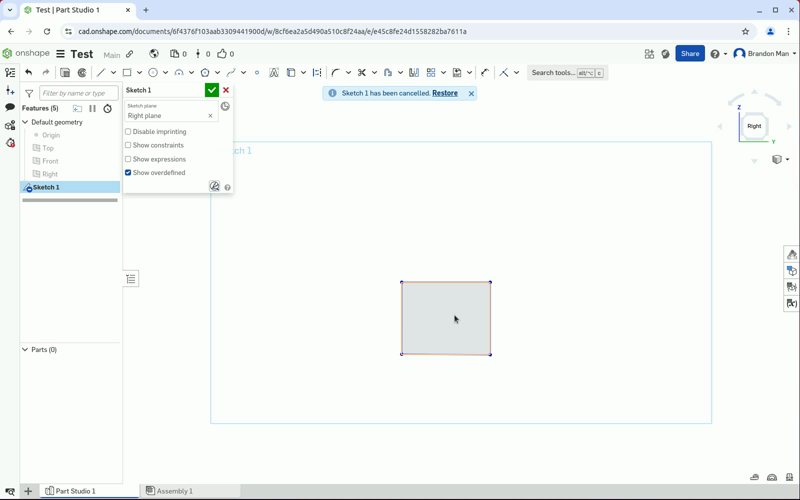
click(454, 314)
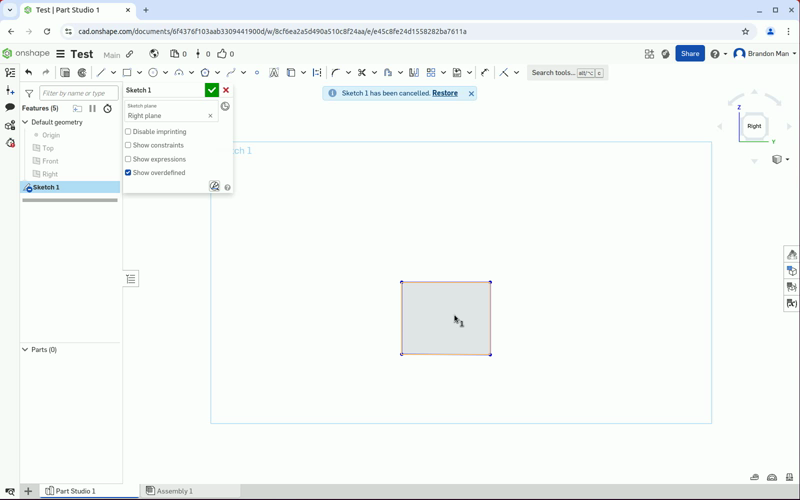
mouse_move(73, 352)
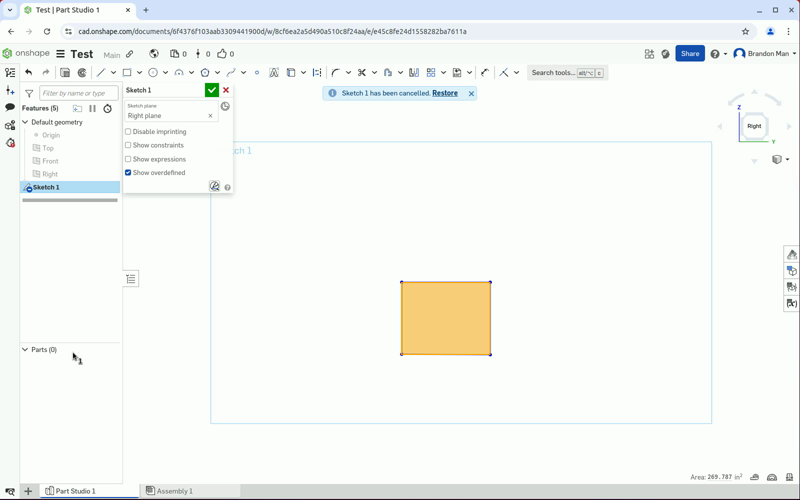
key(shift+y)
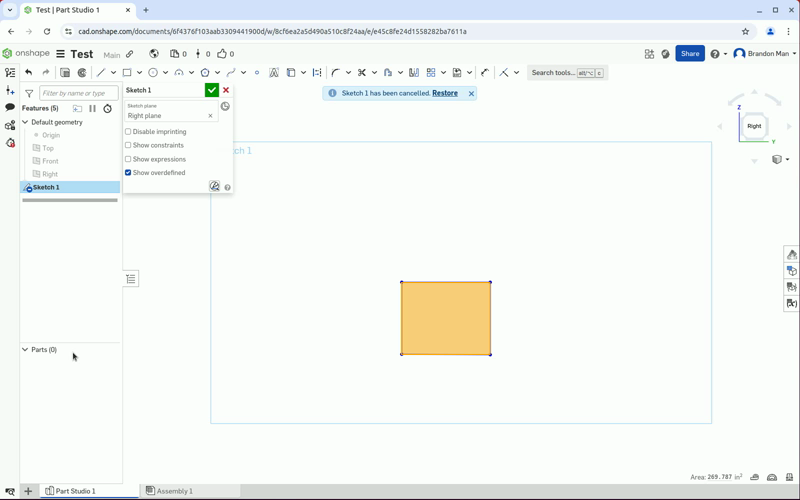
key(shift+e)
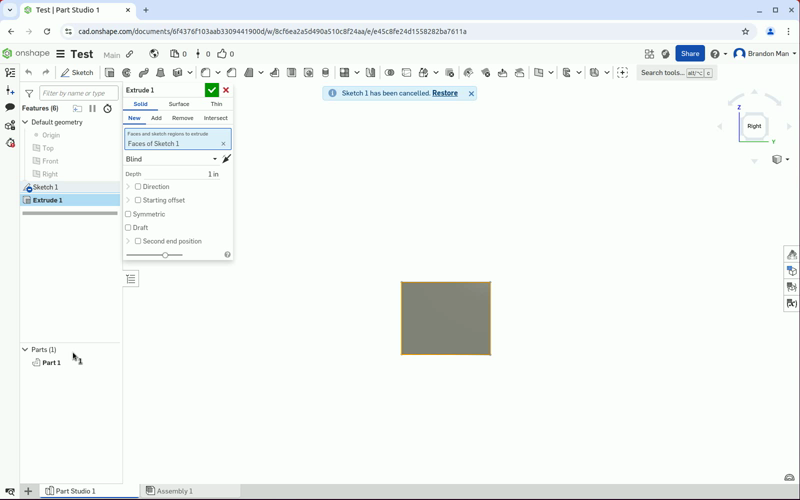
mouse_move(143, 106)
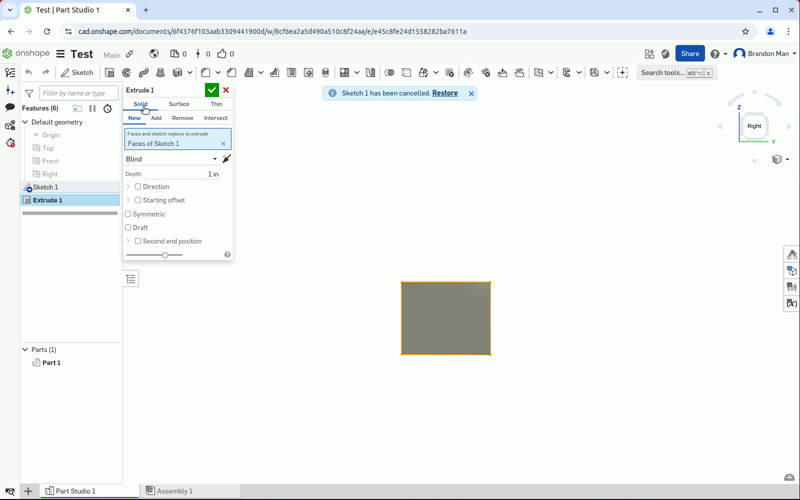
click(143, 106)
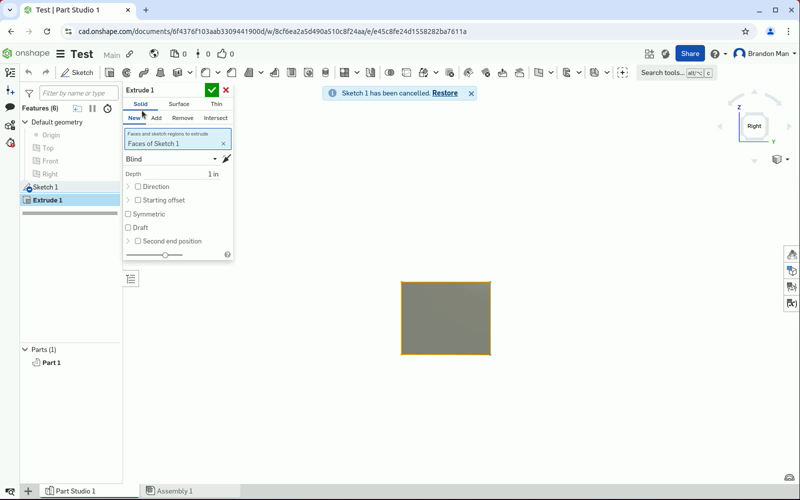
mouse_move(137, 120)
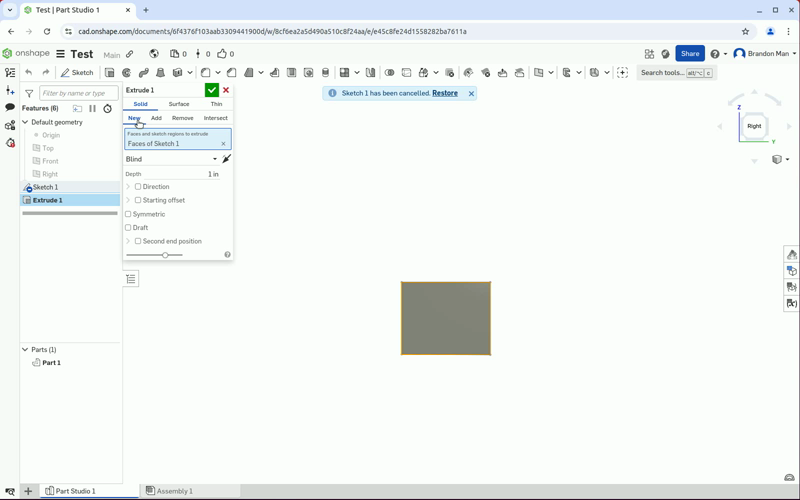
click(137, 120)
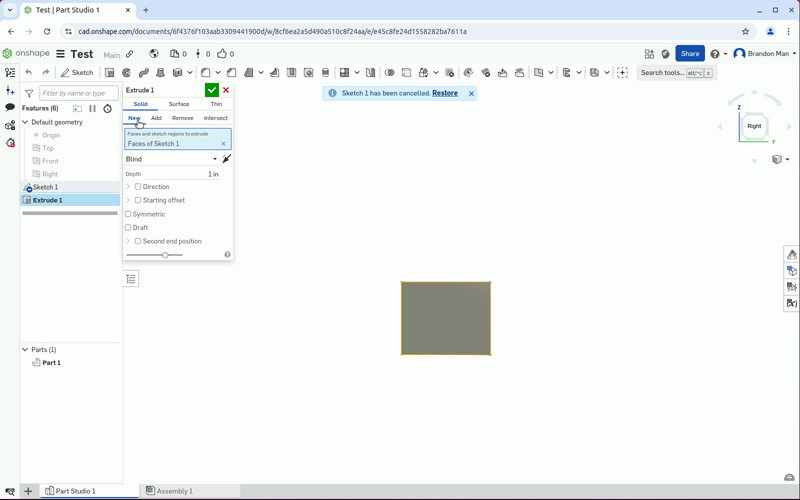
key(tab, 4)
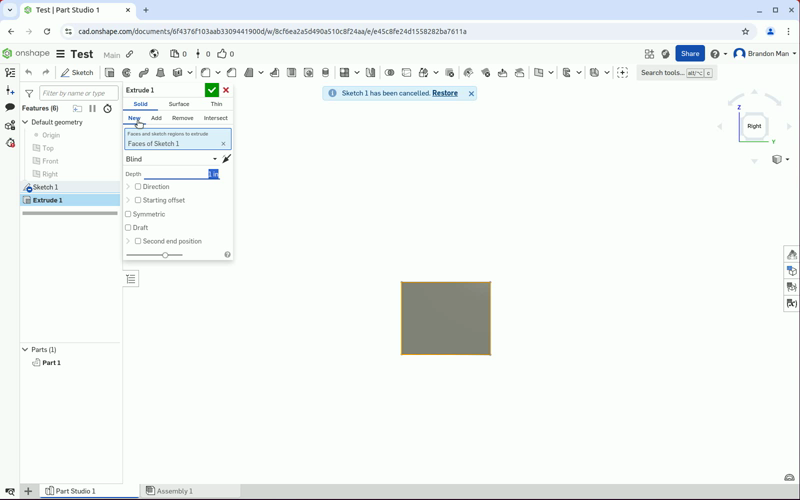
text(8.425)
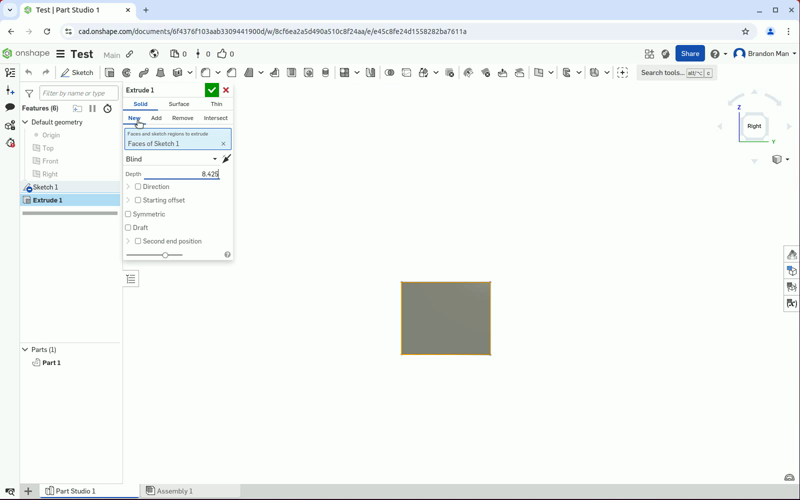
key(enter)
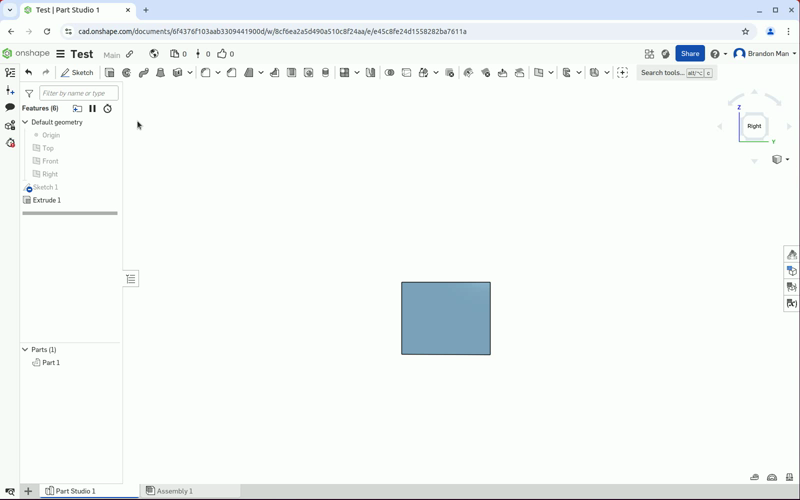
key(shift+h)
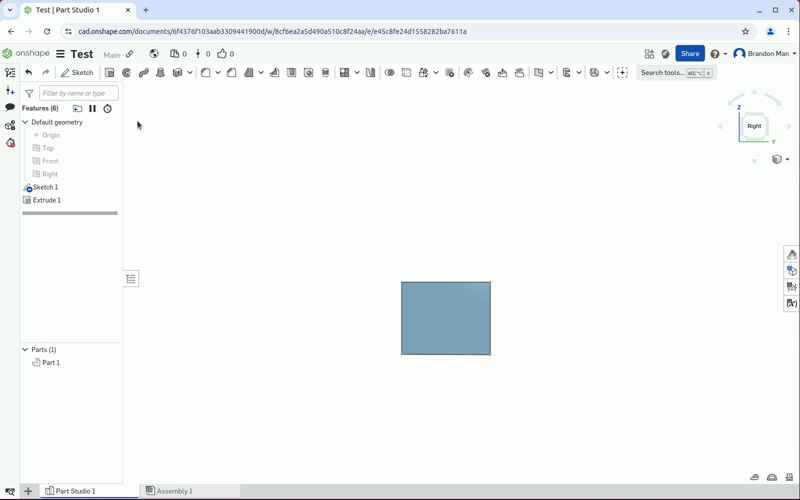
key(shift+h)
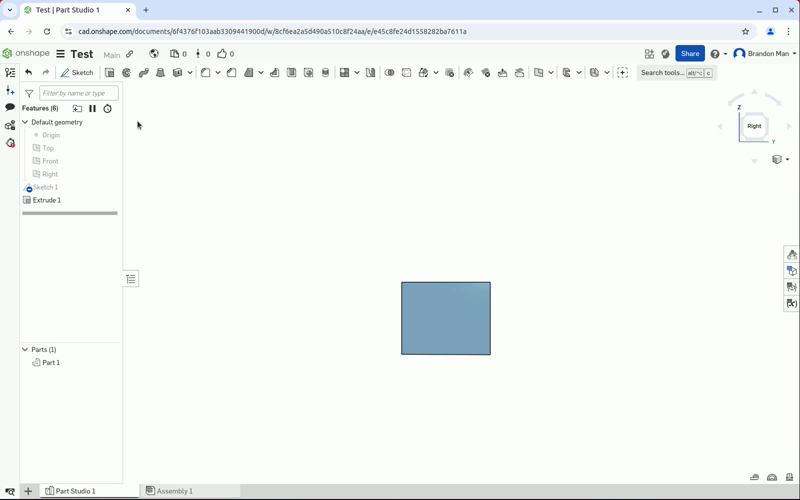
mouse_move(73, 189)
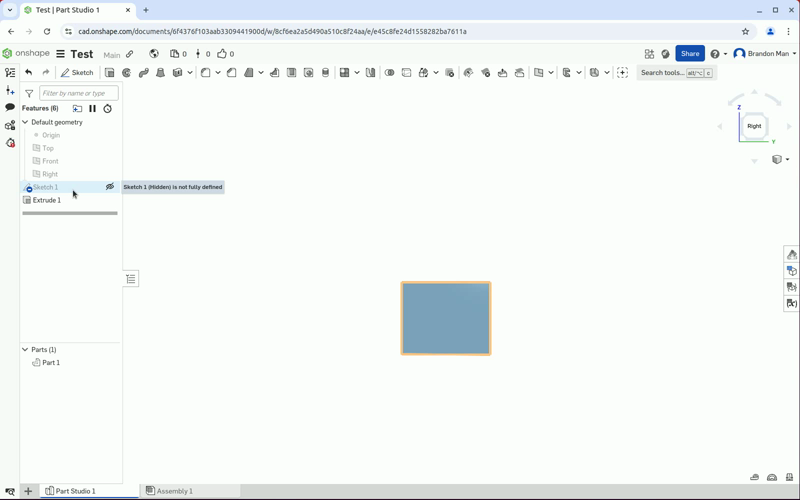
click(73, 189)
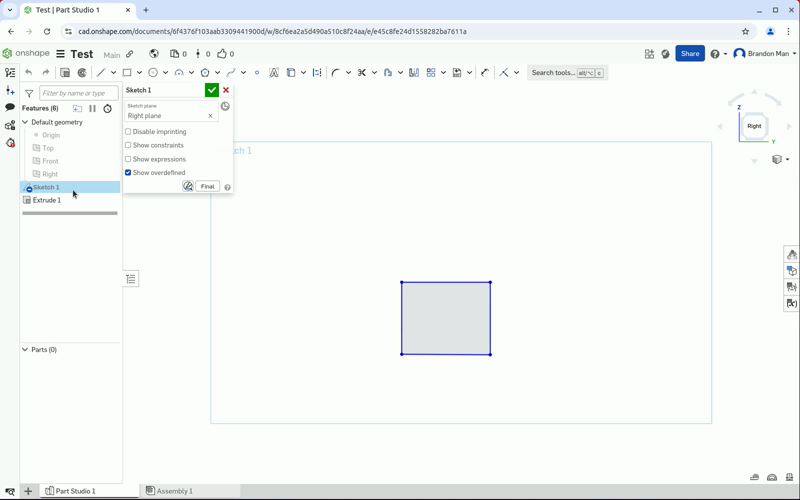
mouse_move(229, 92)
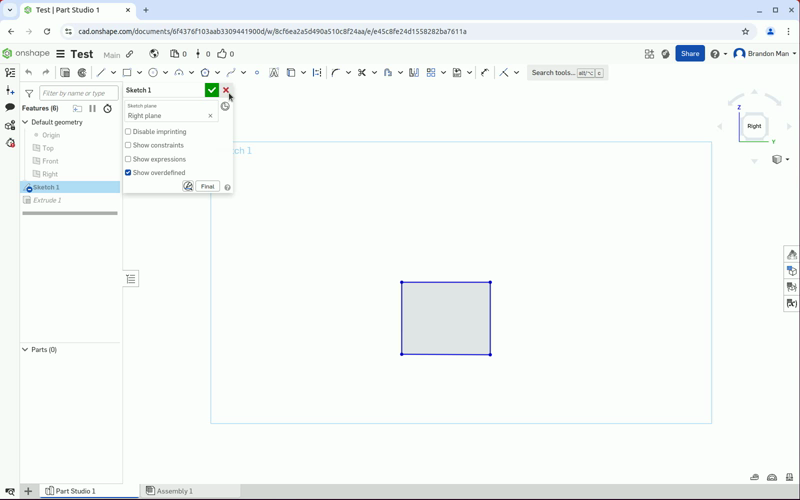
click(229, 92)
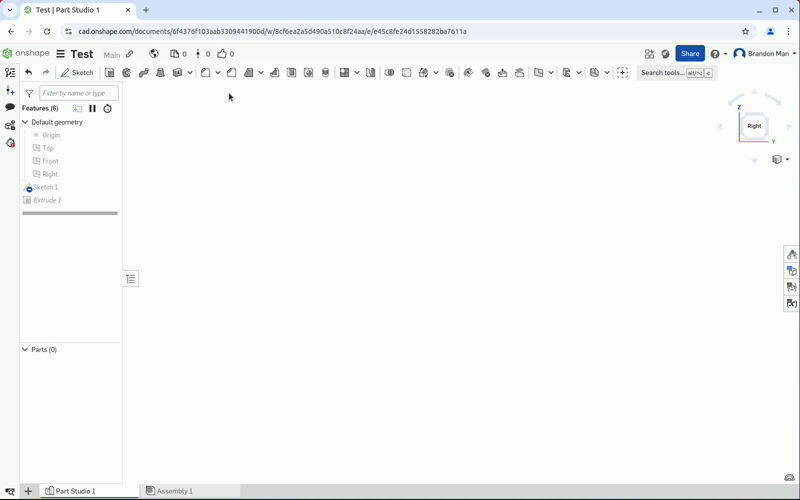
mouse_move(541, 75)
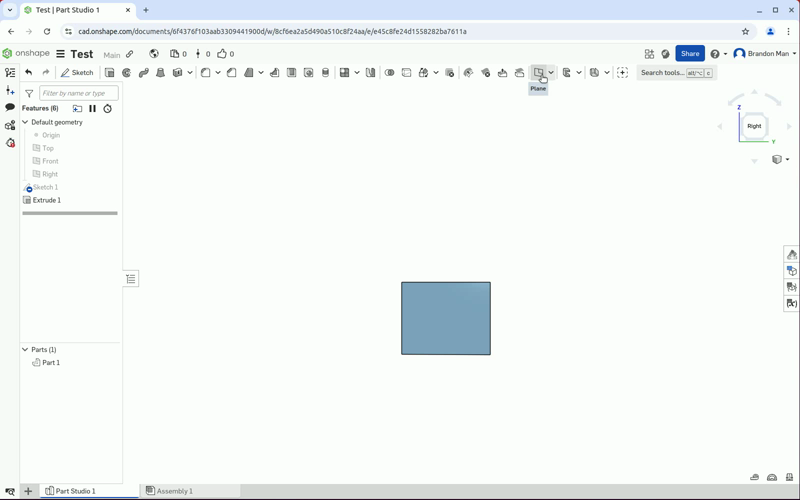
click(541, 75)
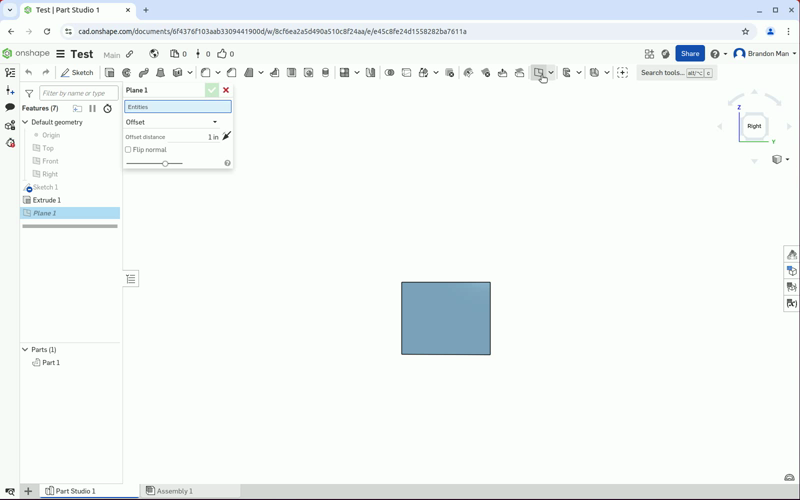
mouse_move(73, 176)
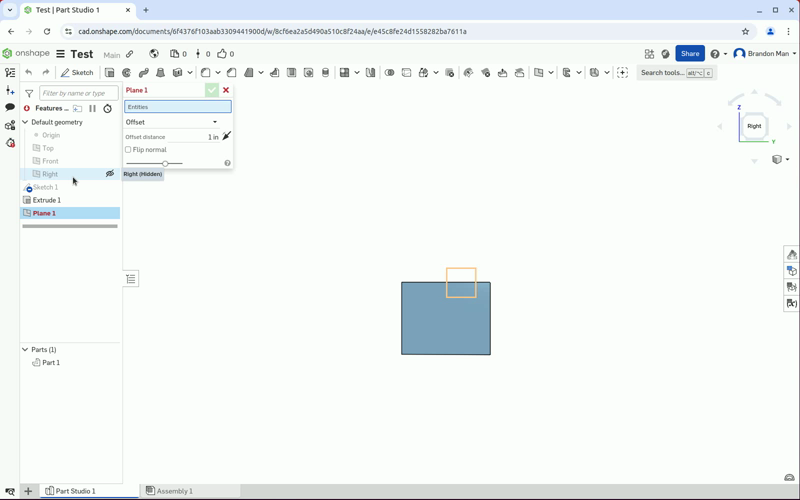
click(73, 176)
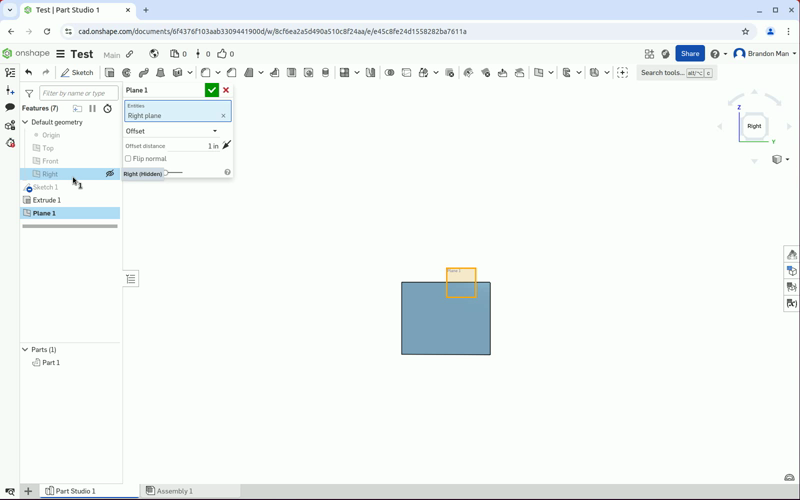
key(tab, 2)
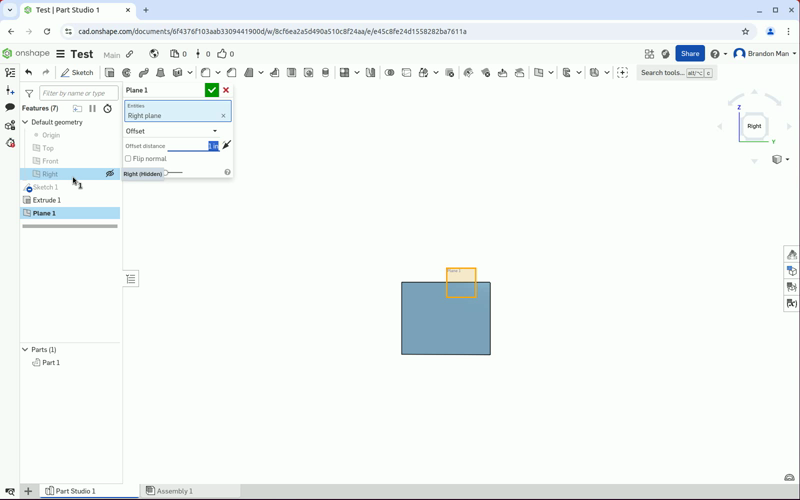
text(8.411)
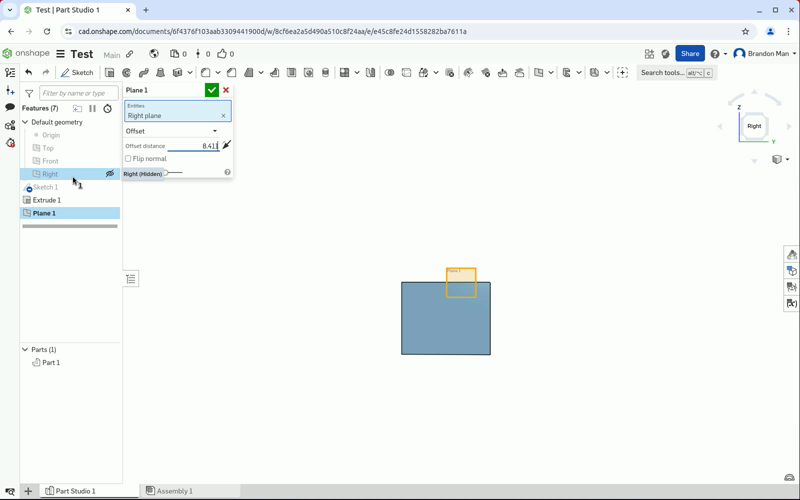
key(enter, 2)
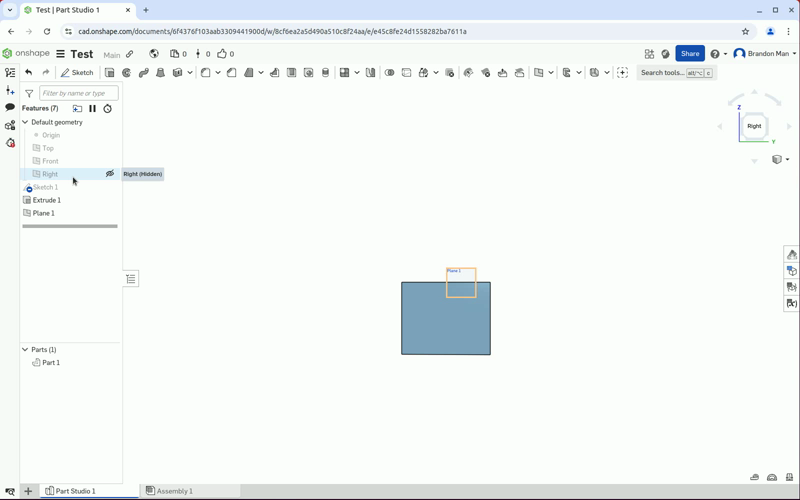
key(shift+s)
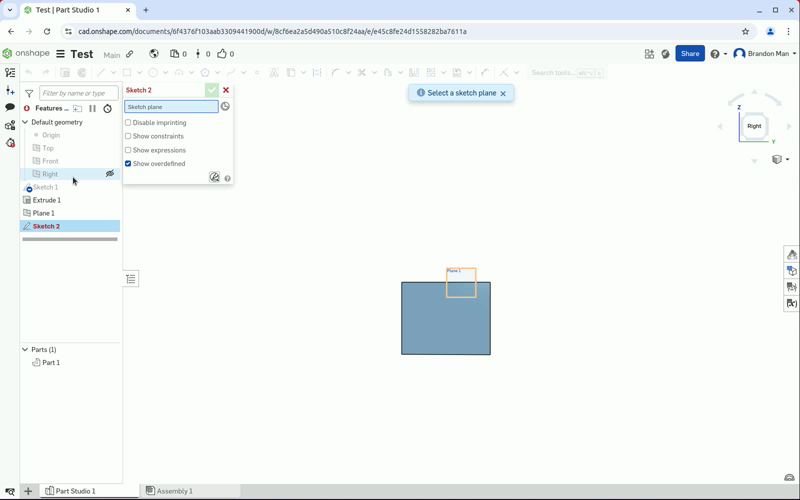
mouse_move(73, 215)
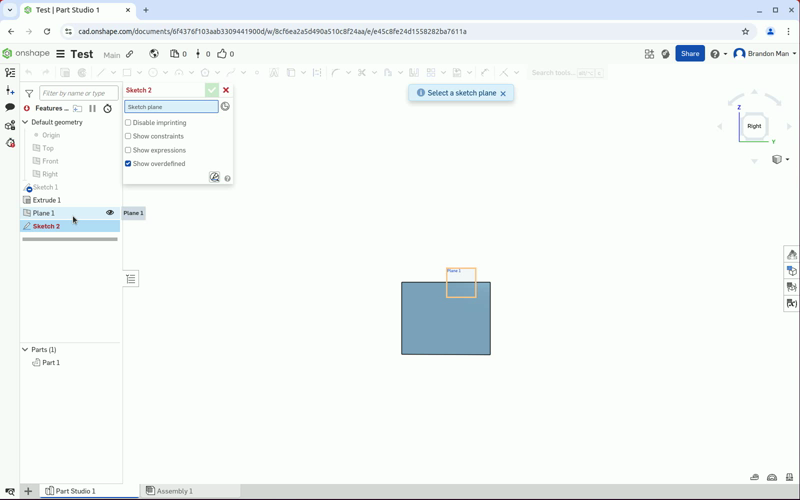
click(73, 215)
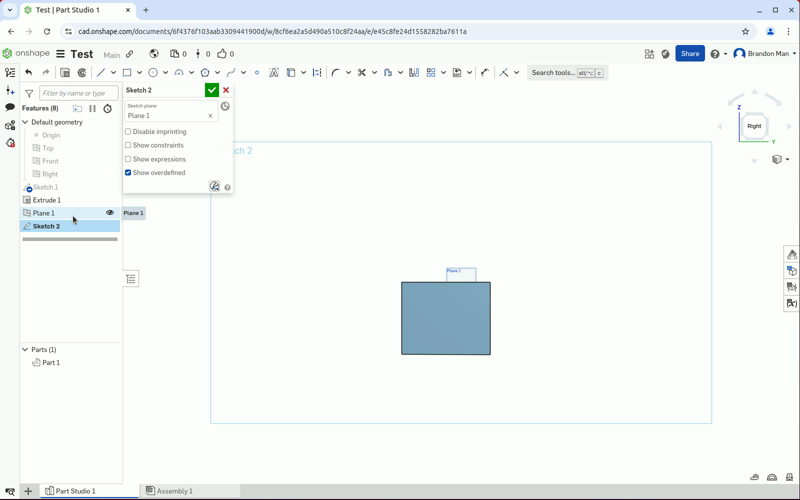
mouse_move(73, 352)
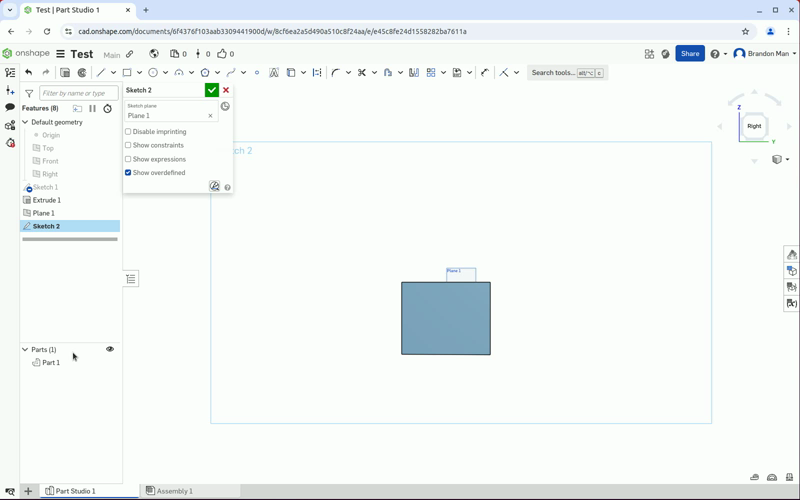
key(y)
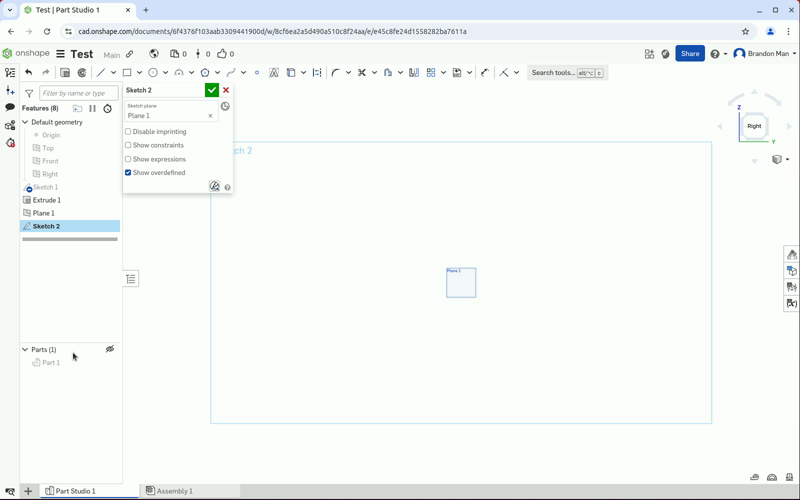
key(c)
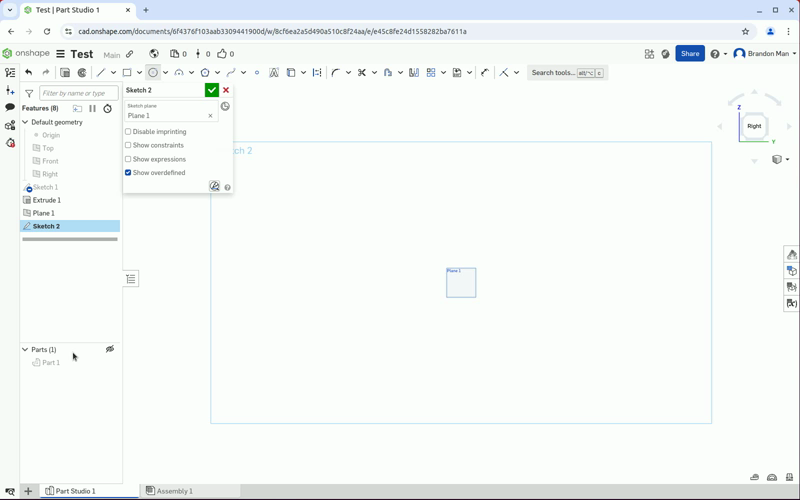
key_down(shift)
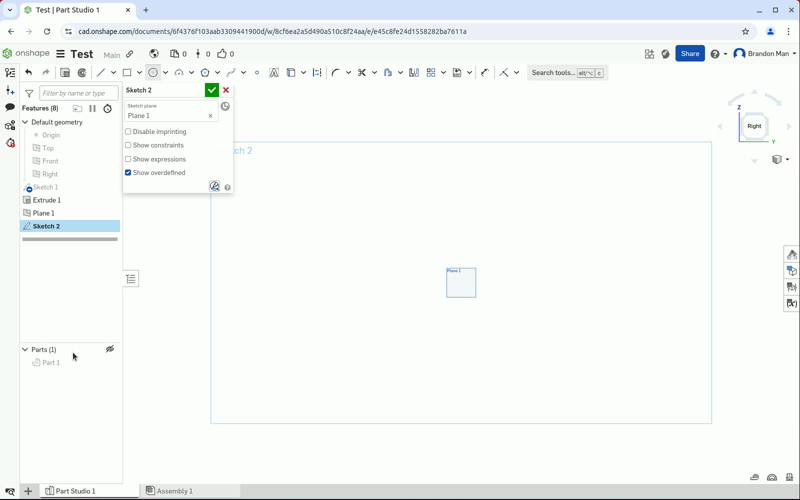
mouse_move(444, 307)
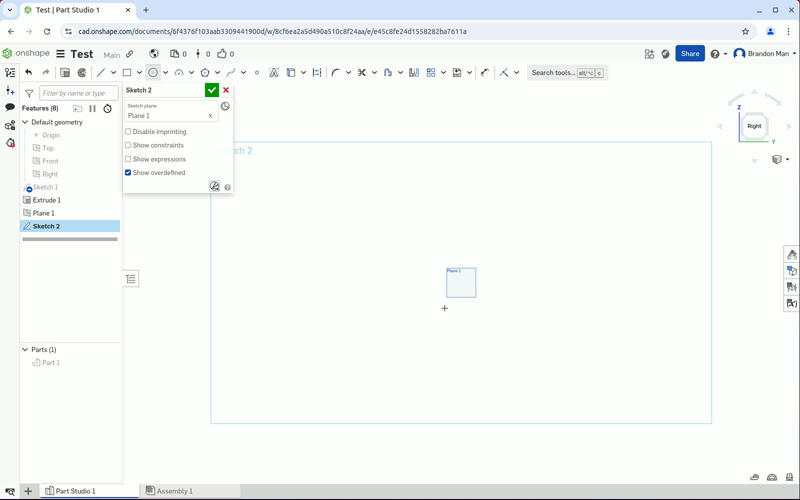
click(444, 307)
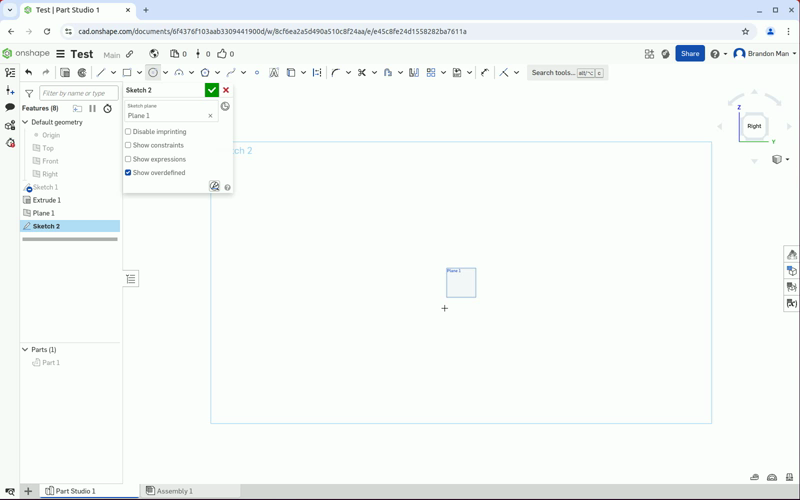
key_up(shift)
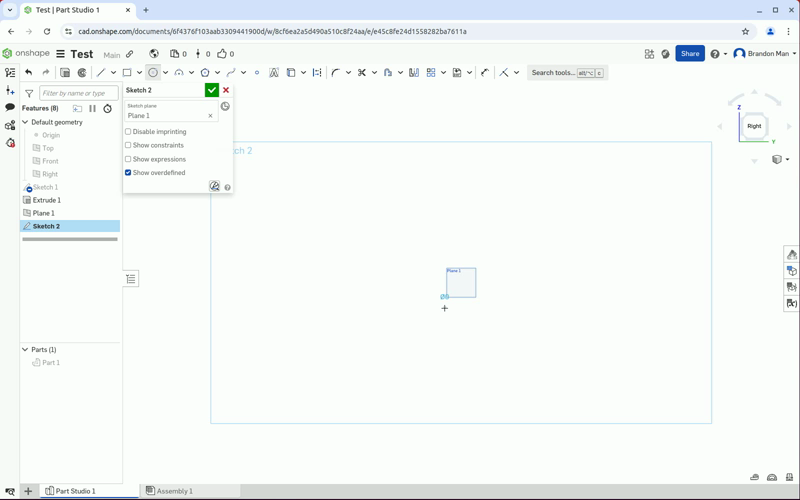
mouse_move(468, 307)
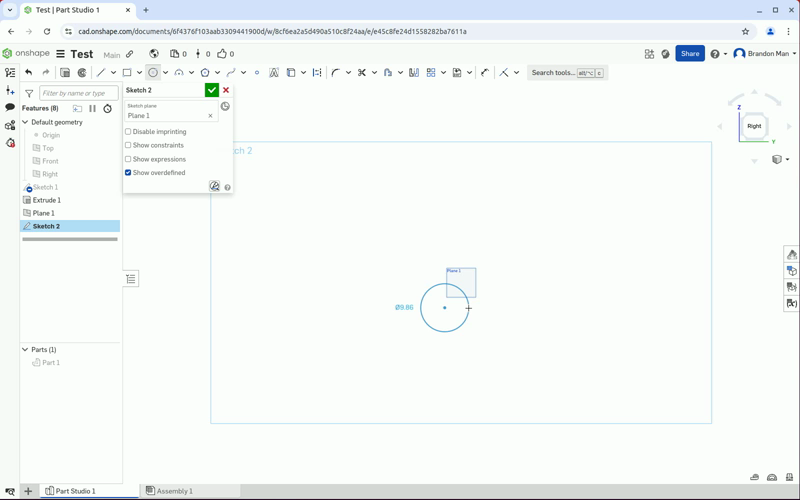
click(468, 307)
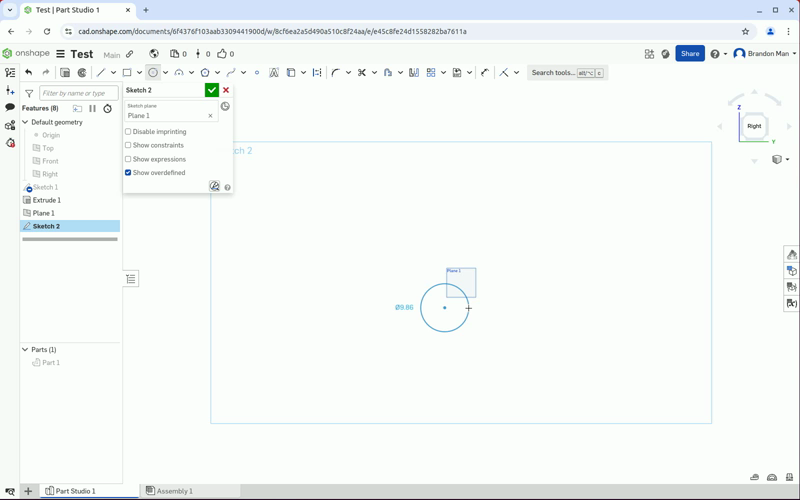
key(esc)
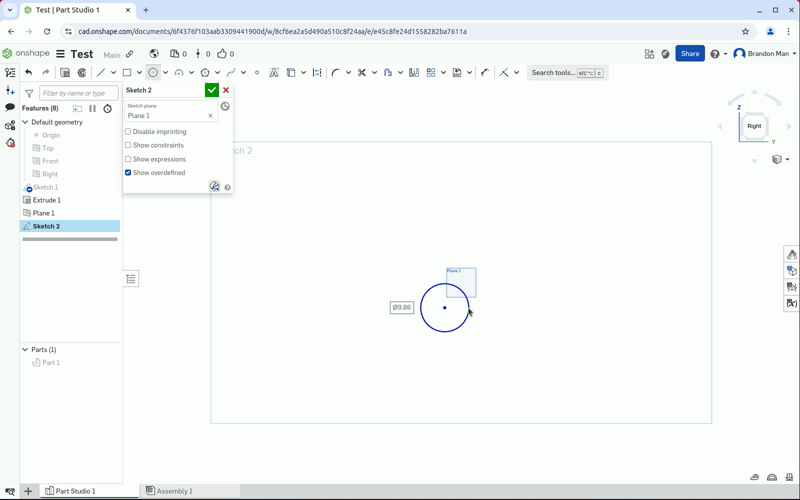
mouse_move(440, 327)
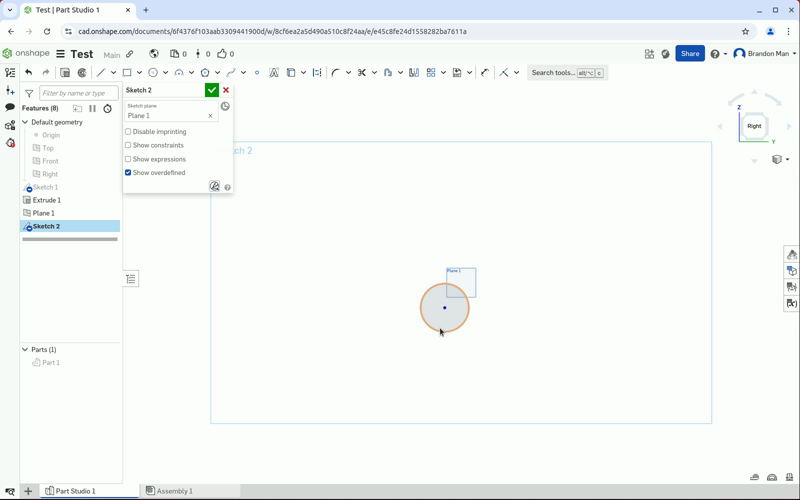
click(440, 327)
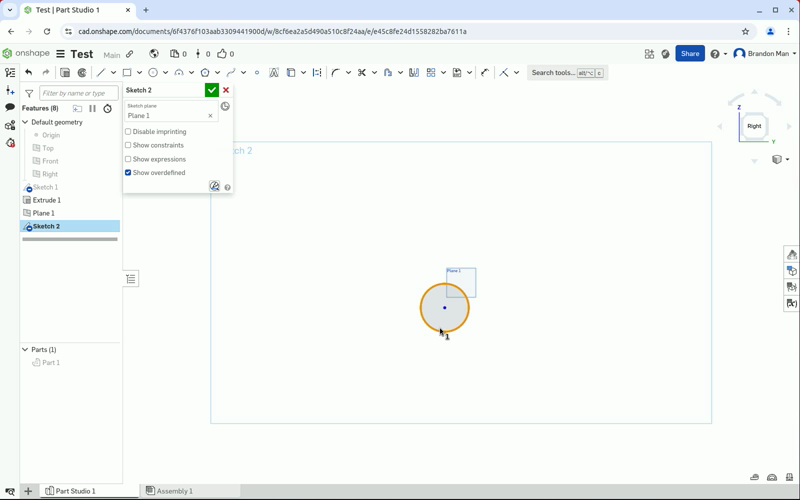
mouse_move(73, 352)
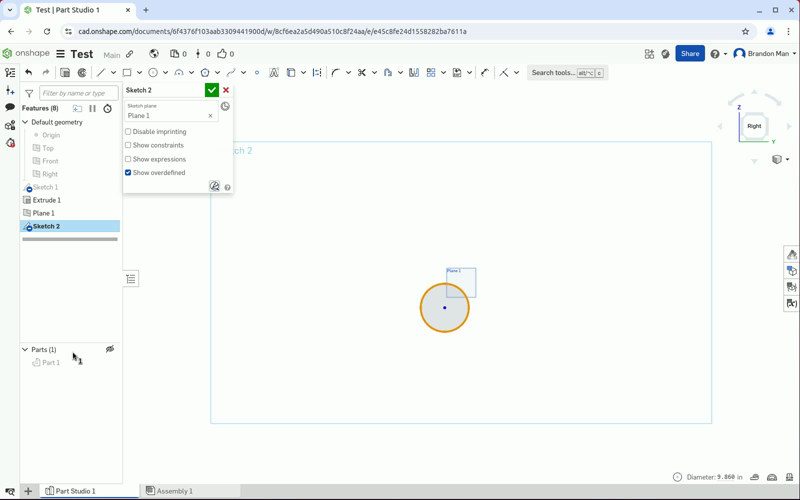
key(shift+y)
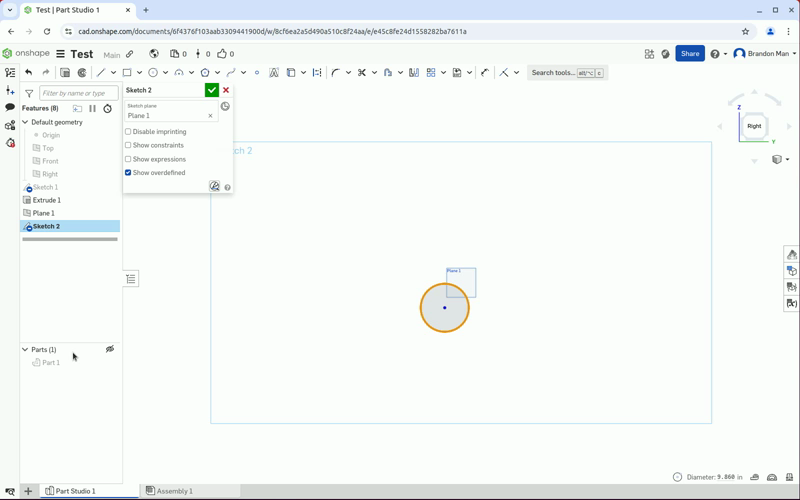
key(shift+e)
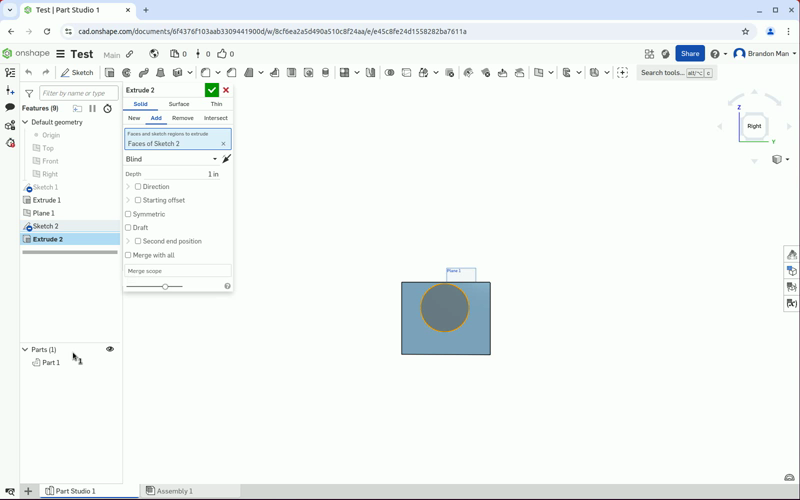
mouse_move(143, 106)
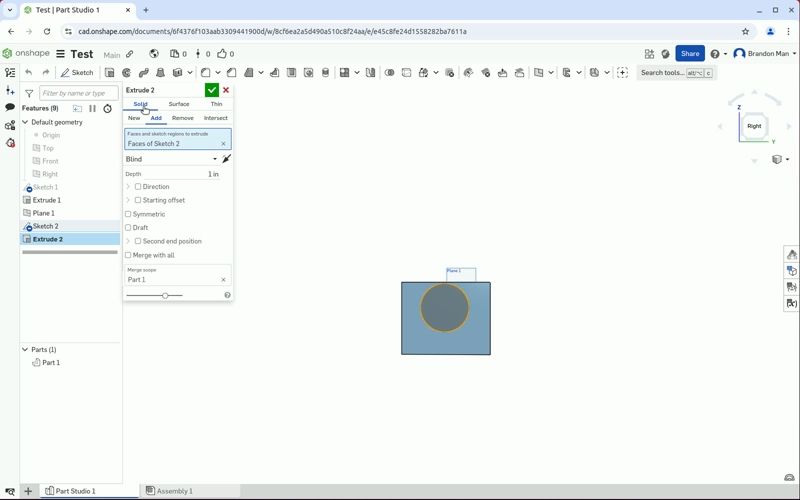
click(143, 106)
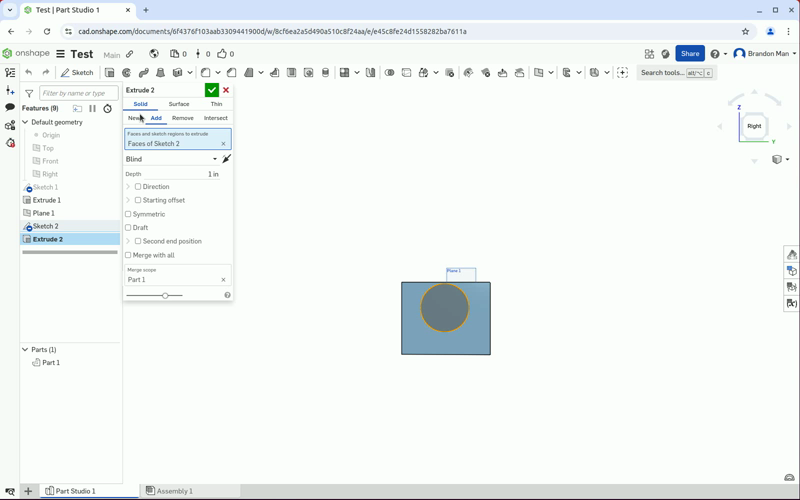
mouse_move(137, 120)
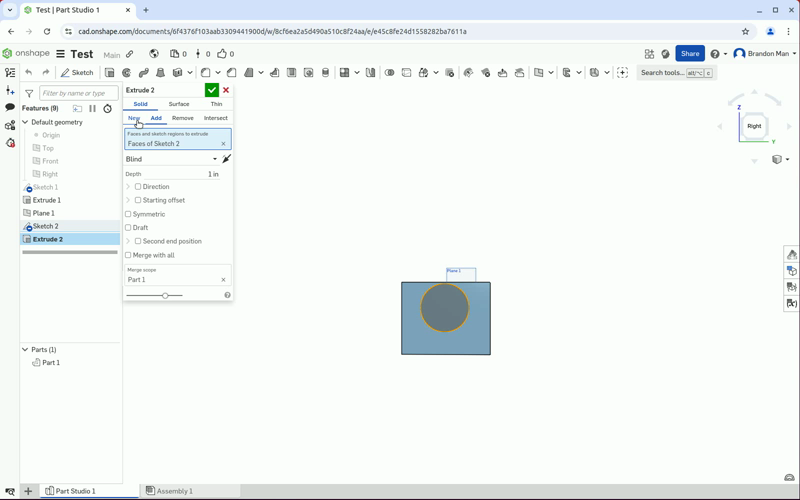
click(137, 120)
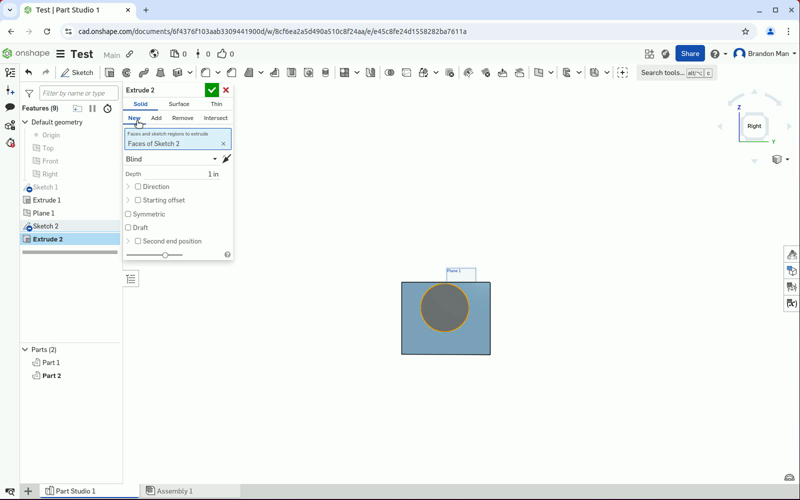
key(tab, 4)
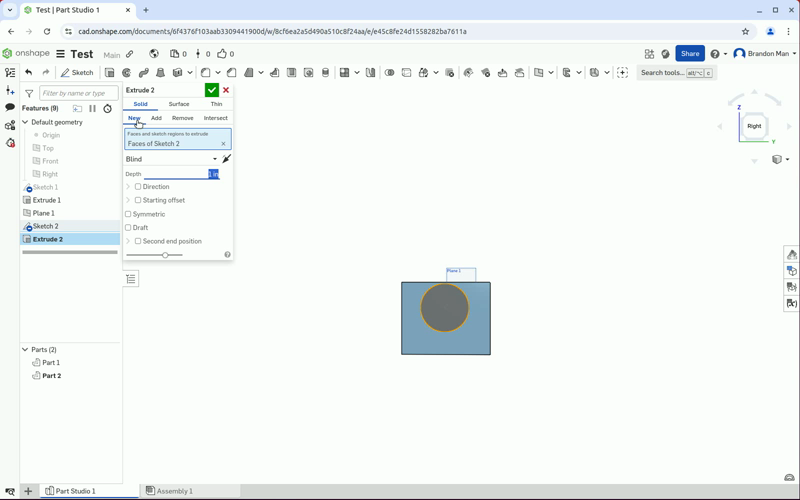
text(14.683)
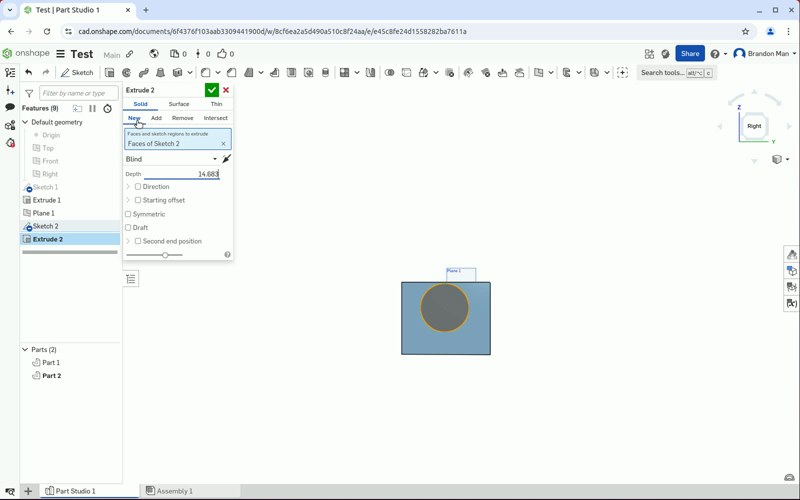
key(enter)
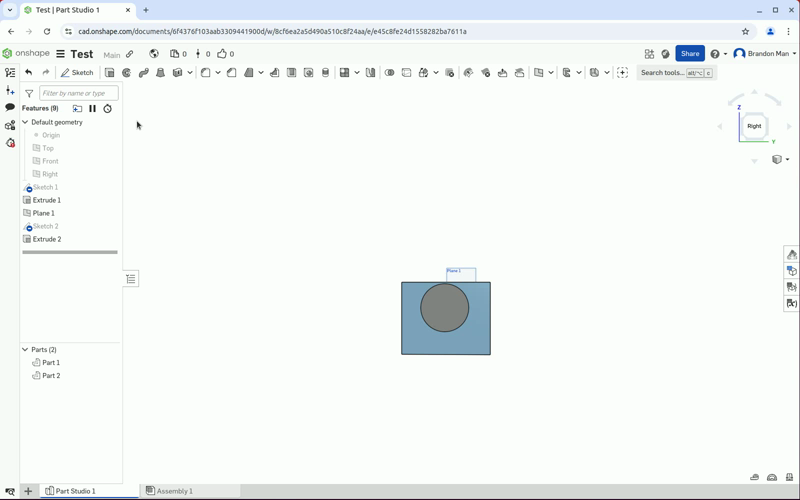
key(shift+h)
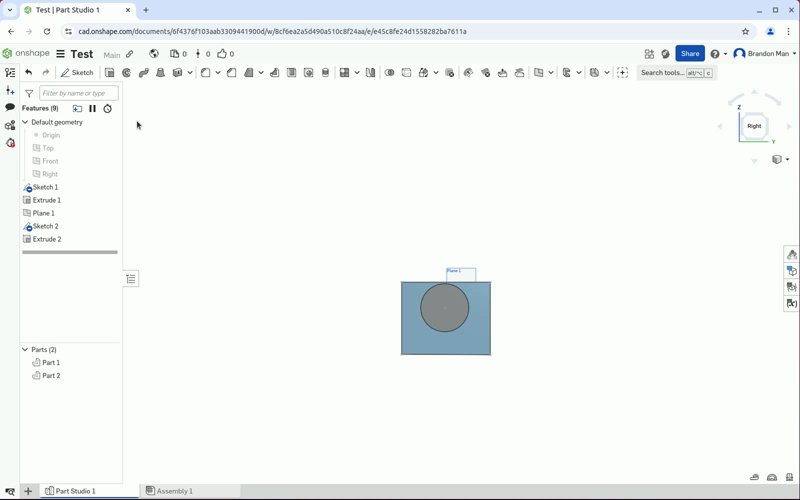
key(shift+h)
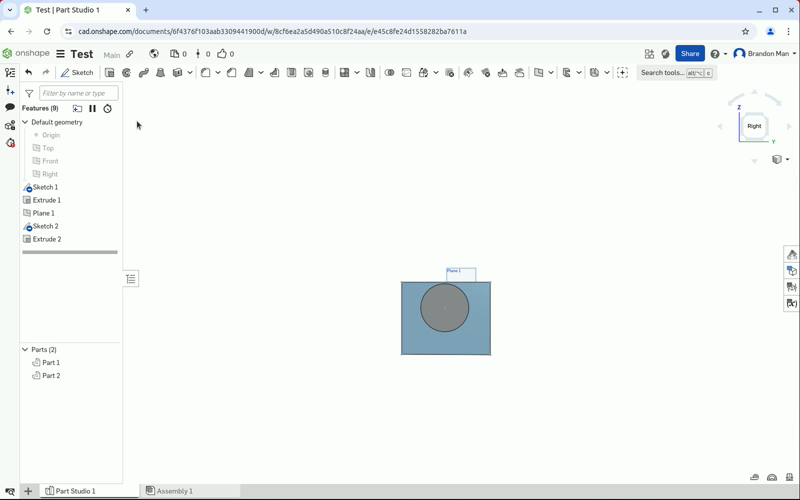
key(shift+7)
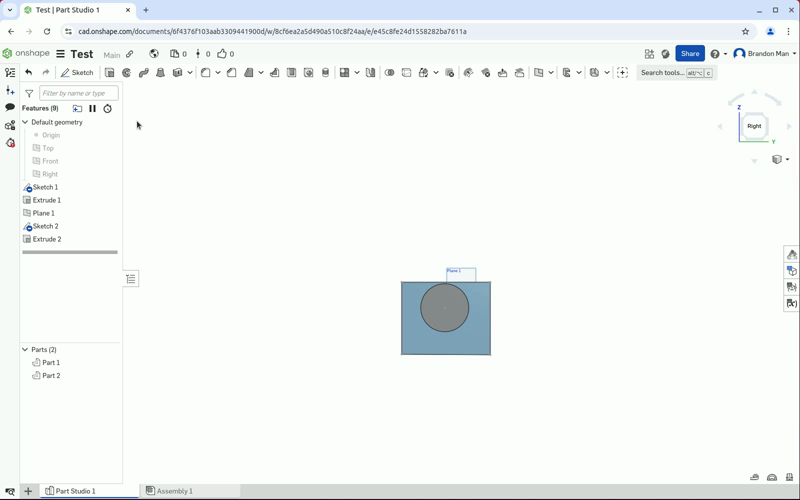
key(right, 2)
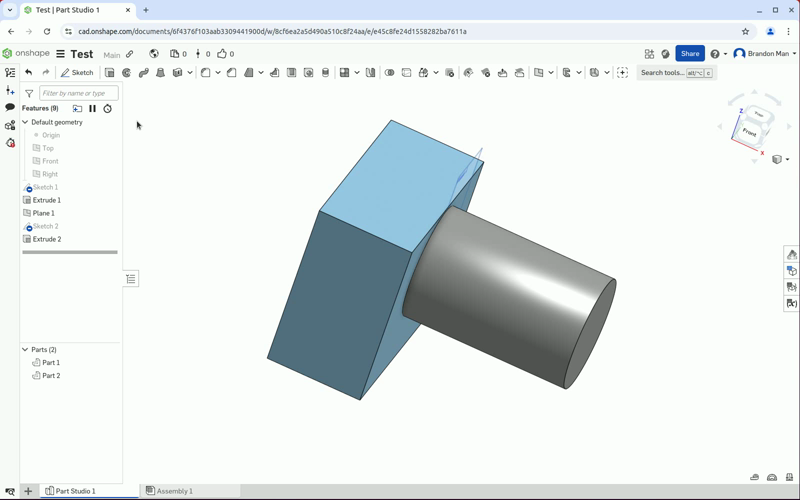
key(down, 2)
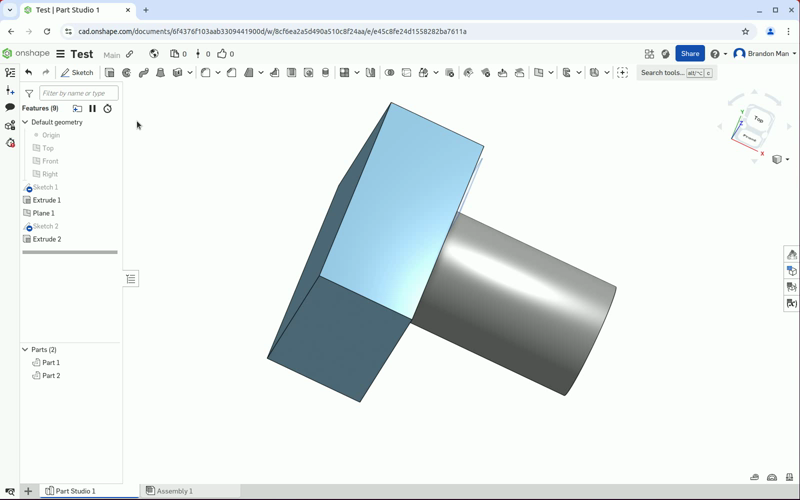
key(up, 2)
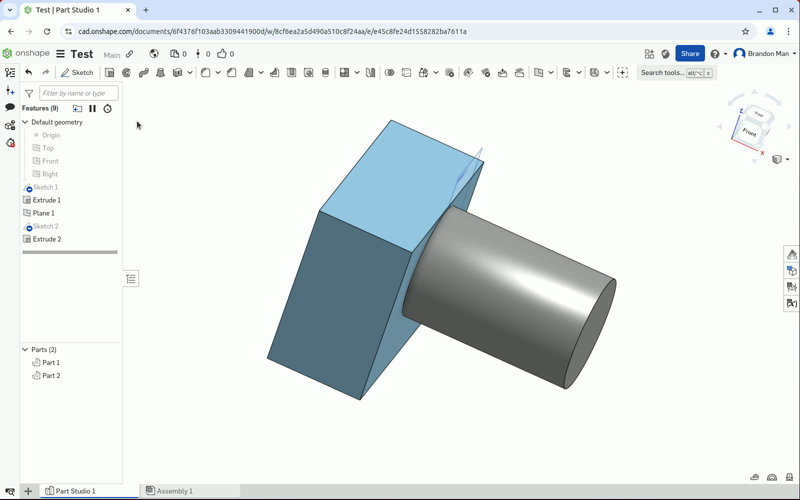
key(left, 2)
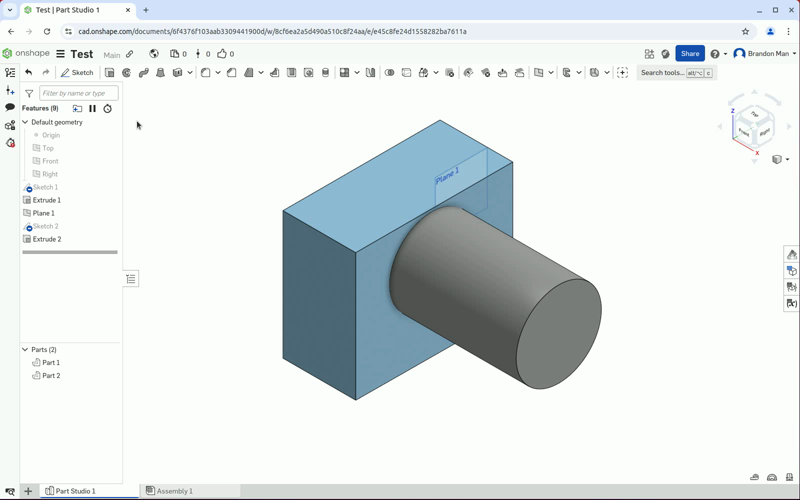
mouse_move(73, 189)
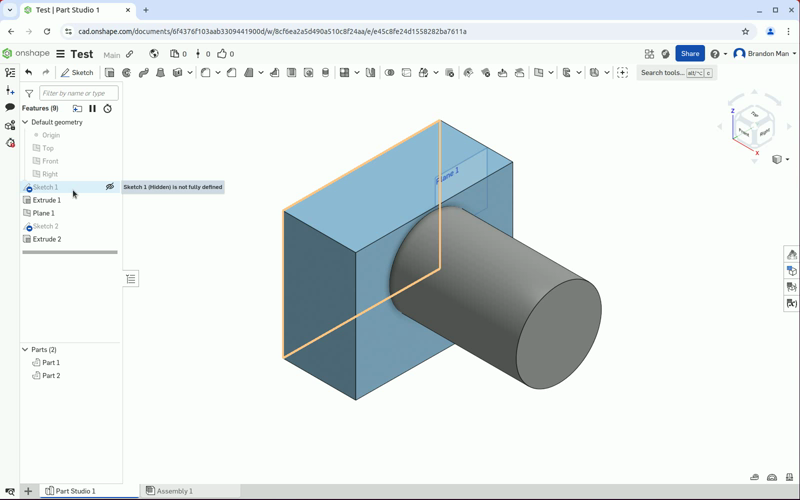
click(73, 189)